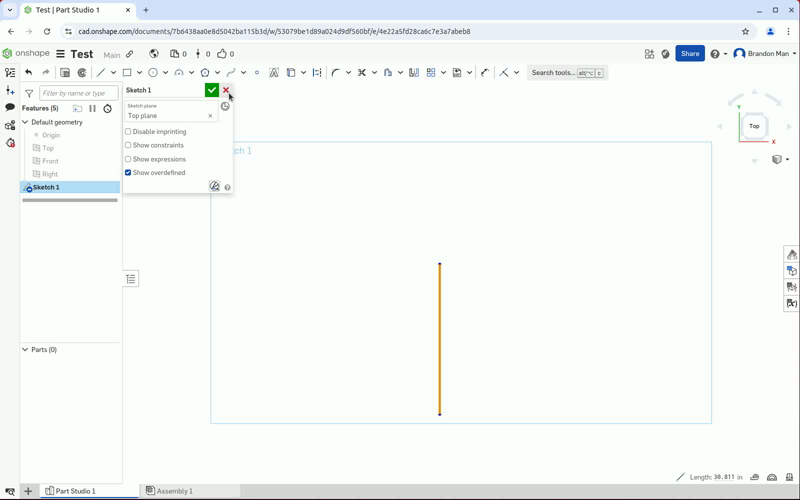
key(shift+h)
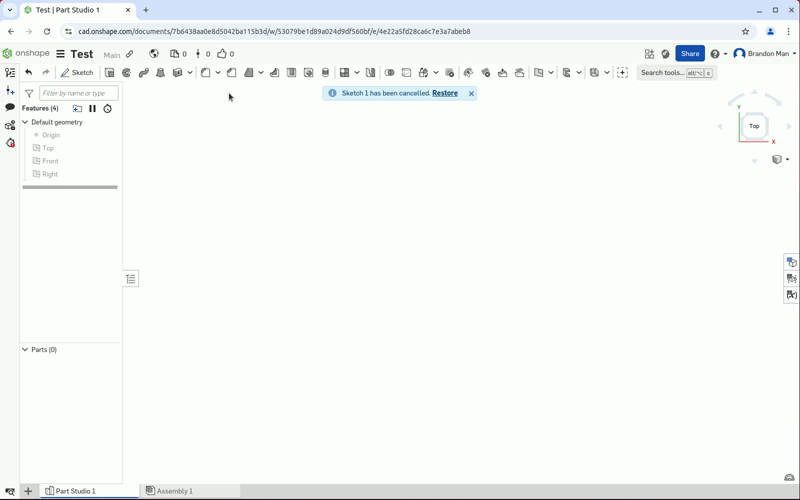
mouse_move(73, 352)
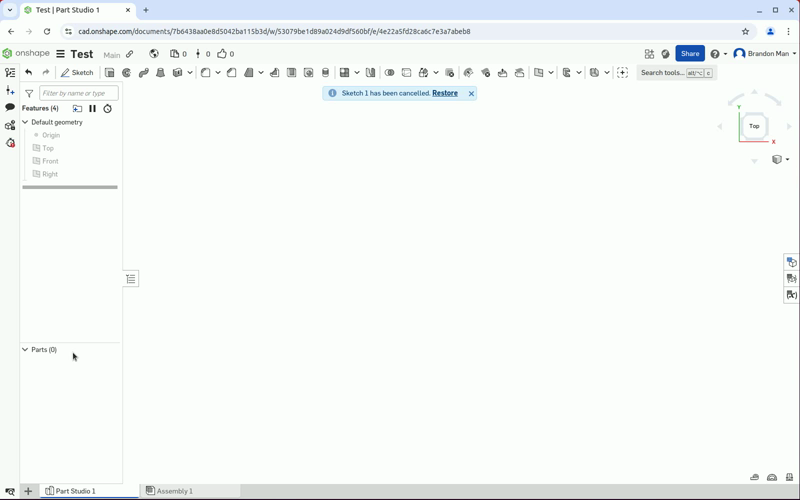
key(y)
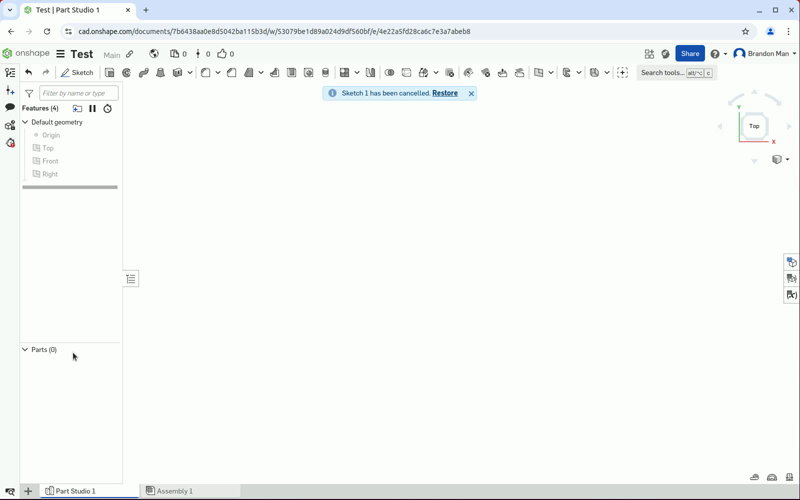
key(shift+p)
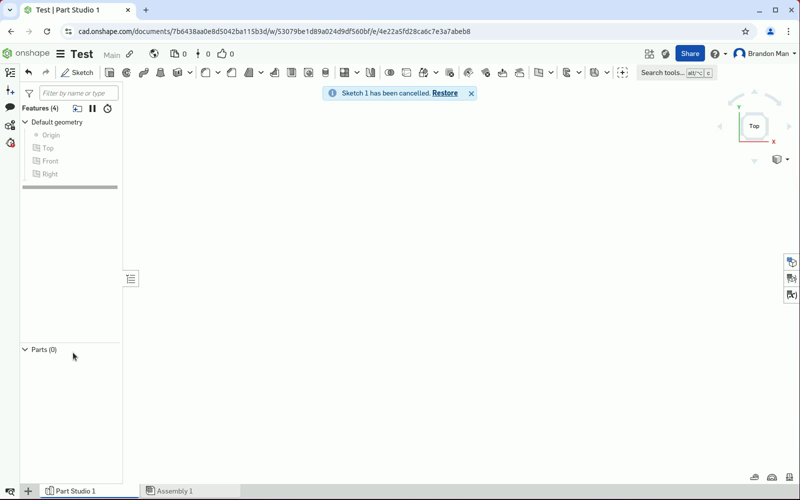
key(space)
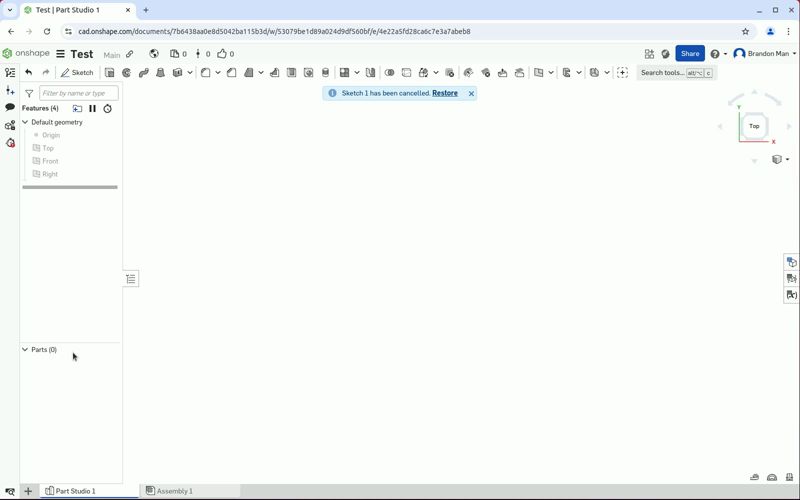
key_down(shift)
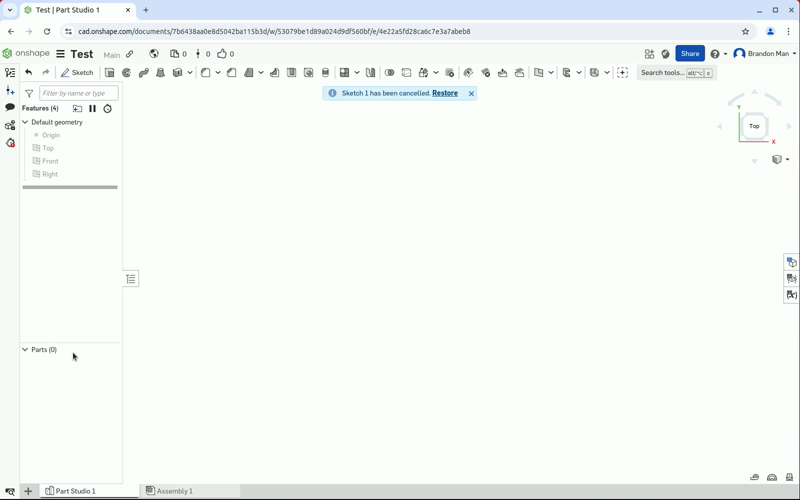
key(up)
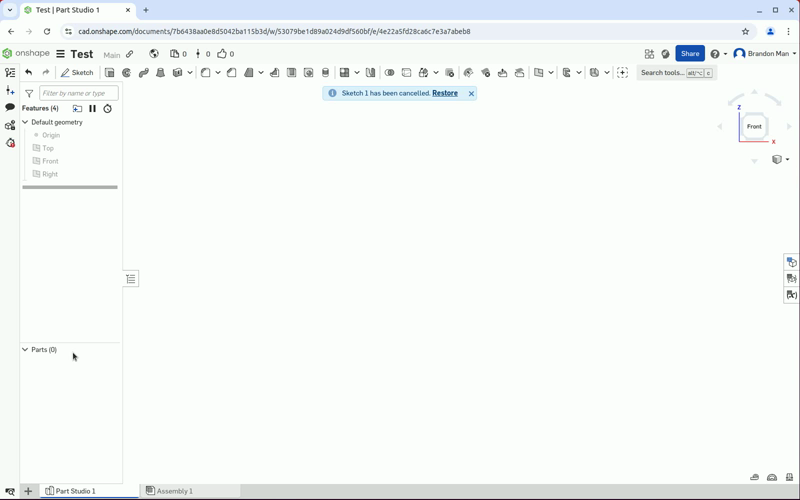
key_up(shift)
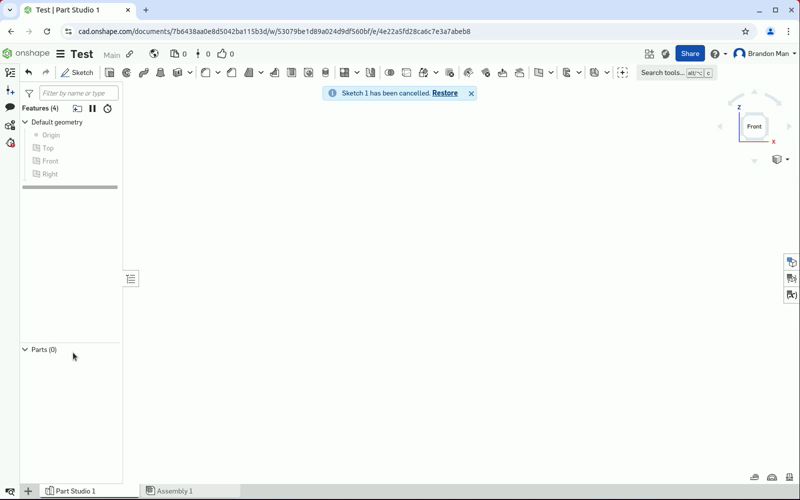
mouse_move(73, 352)
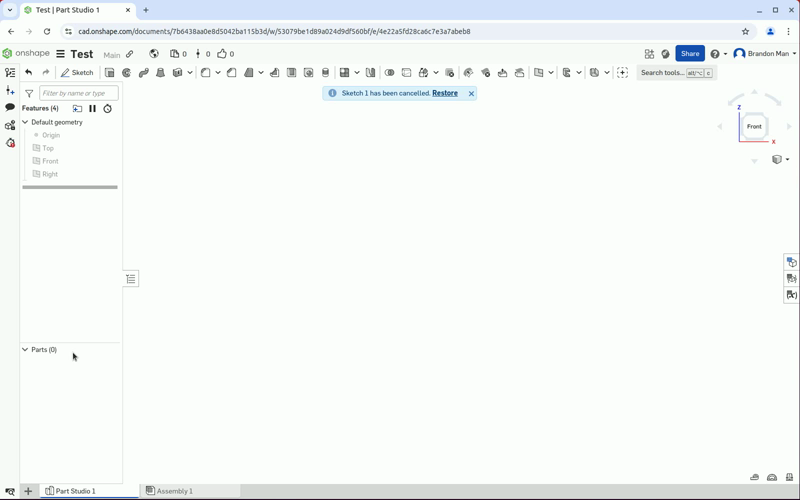
key(shift+y)
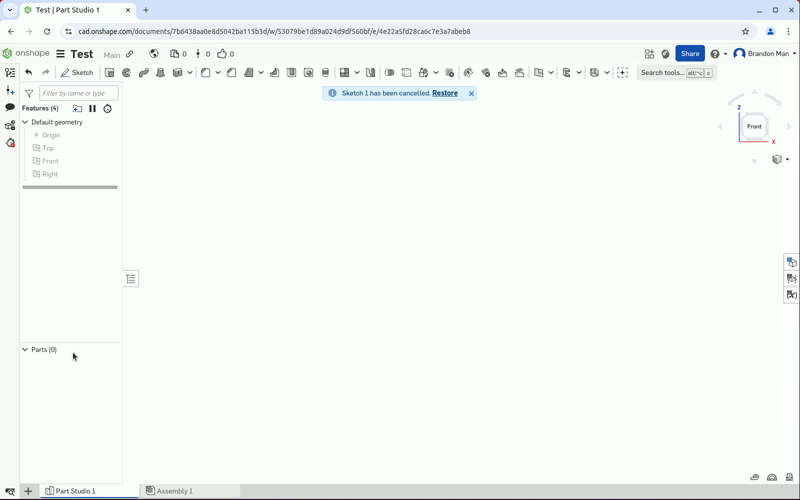
key(shift+s)
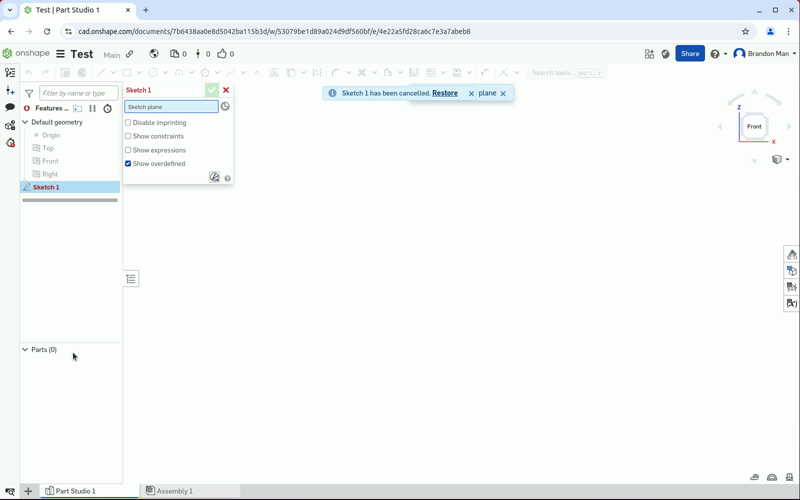
mouse_move(73, 163)
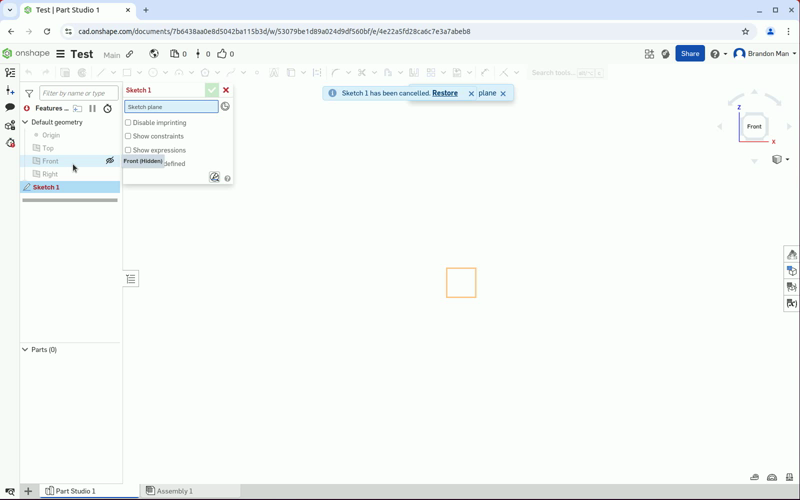
click(73, 163)
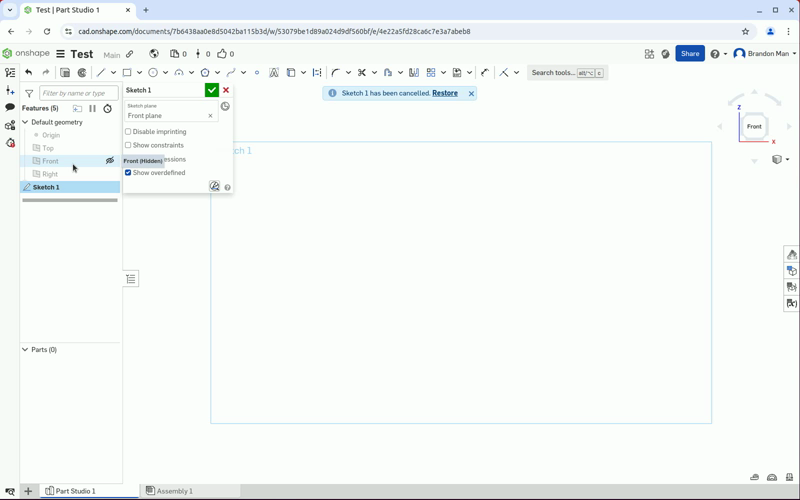
mouse_move(73, 352)
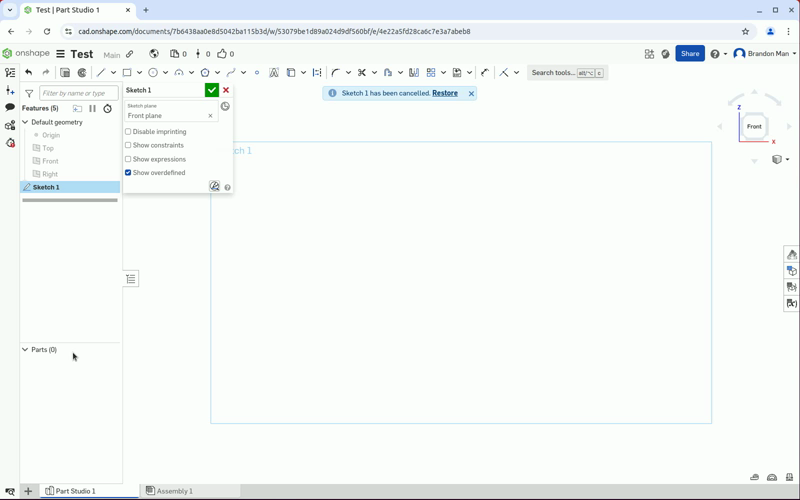
key(y)
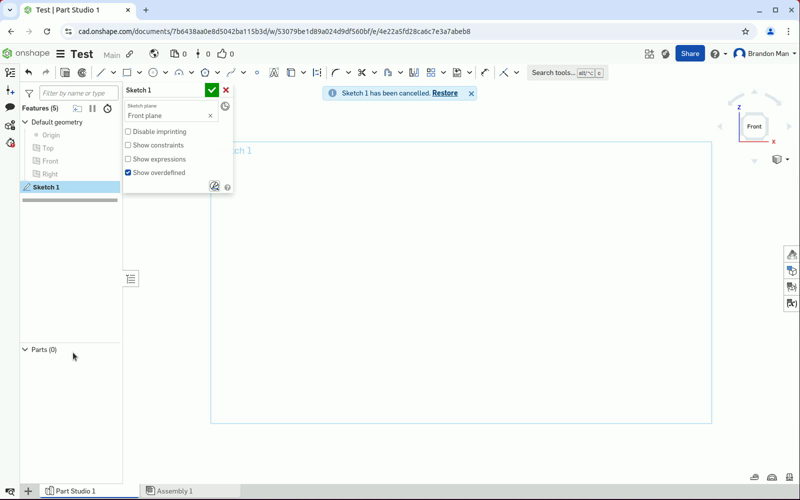
key(l)
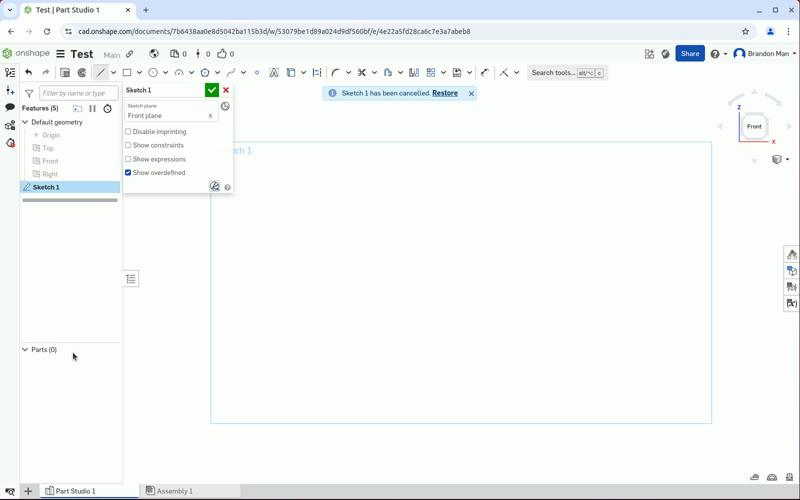
key_down(shift)
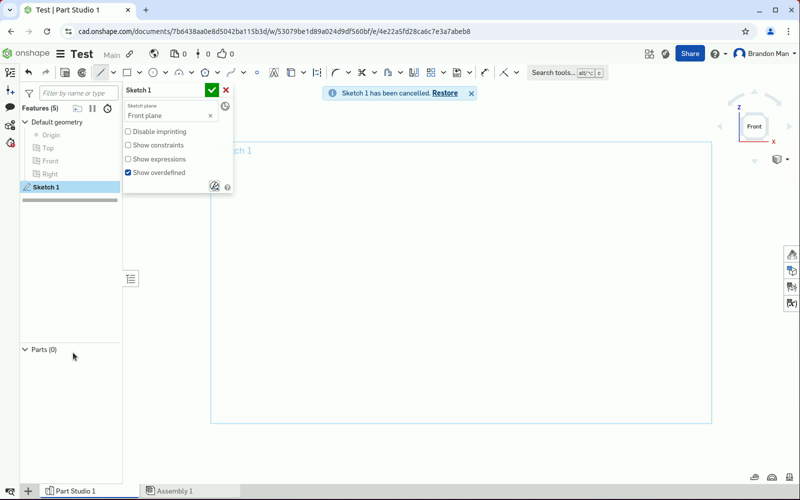
mouse_move(433, 346)
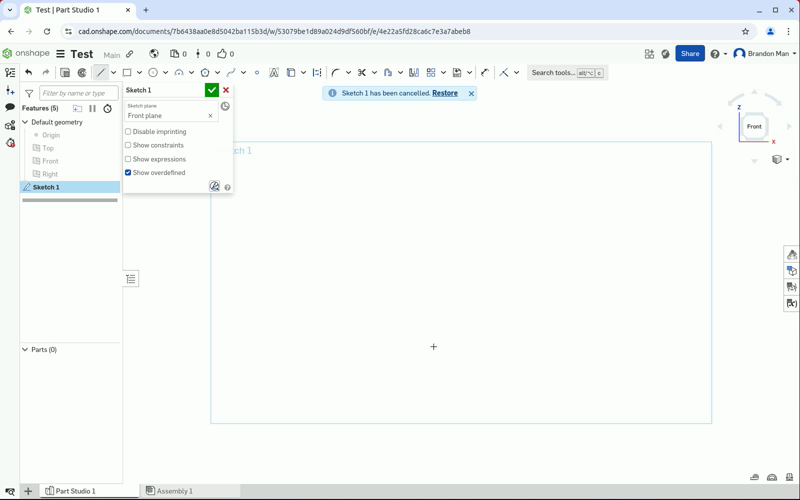
click(433, 346)
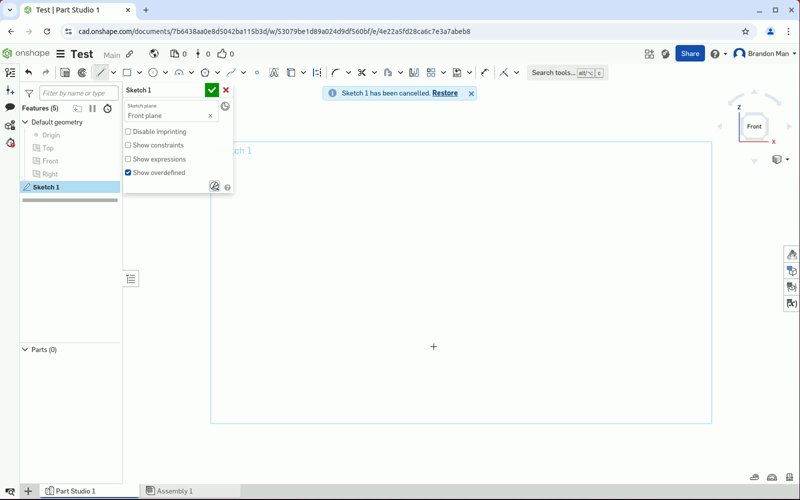
key_up(shift)
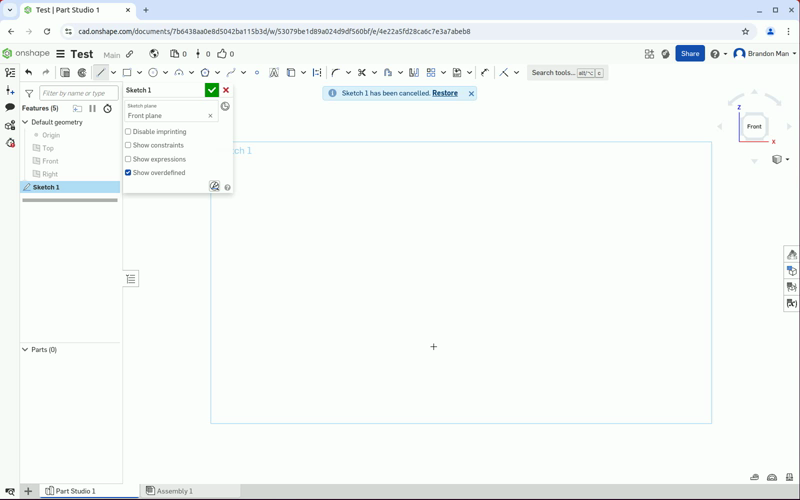
key_down(shift)
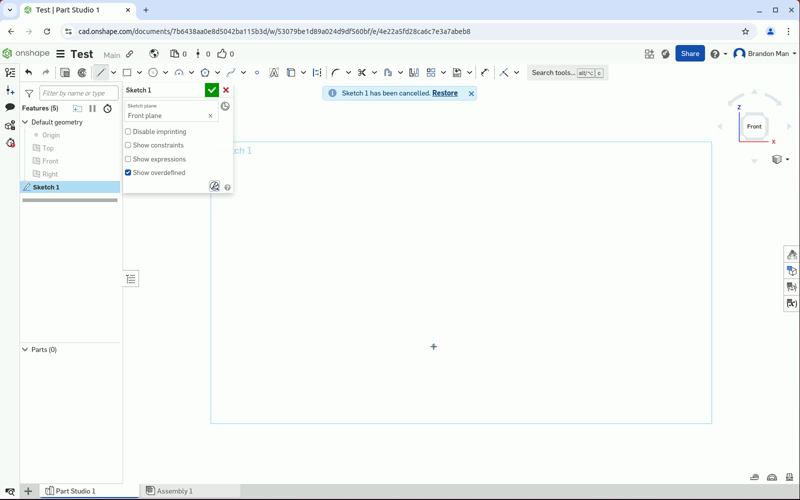
mouse_move(463, 346)
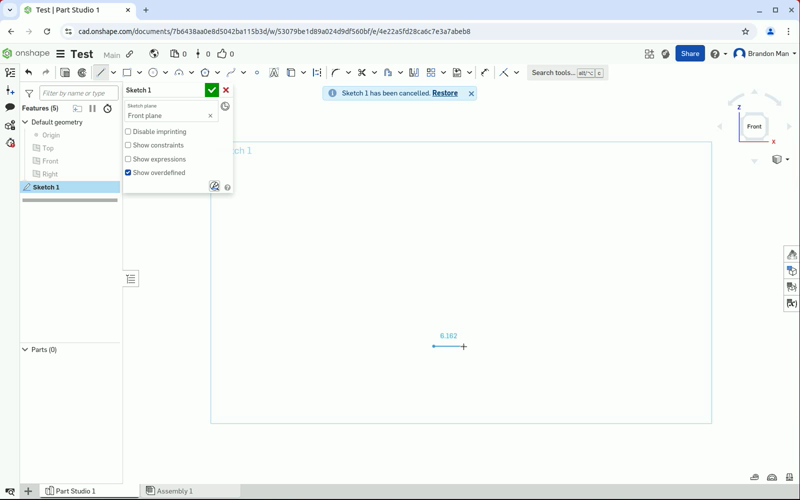
mouse_move(487, 346)
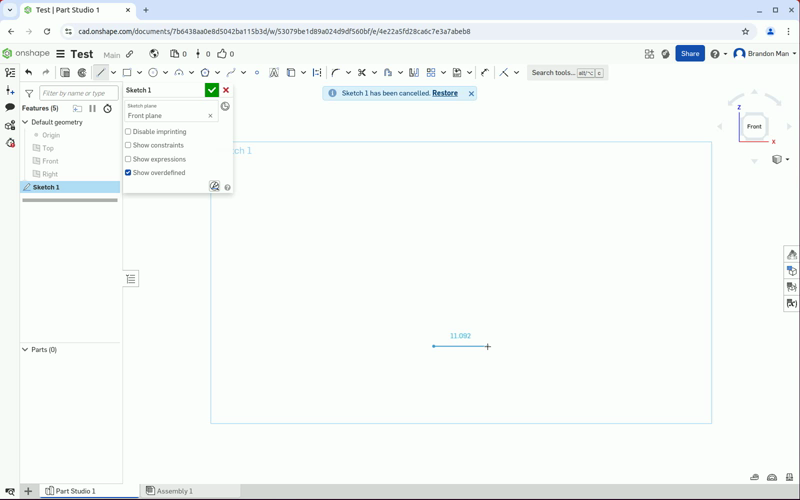
click(487, 346)
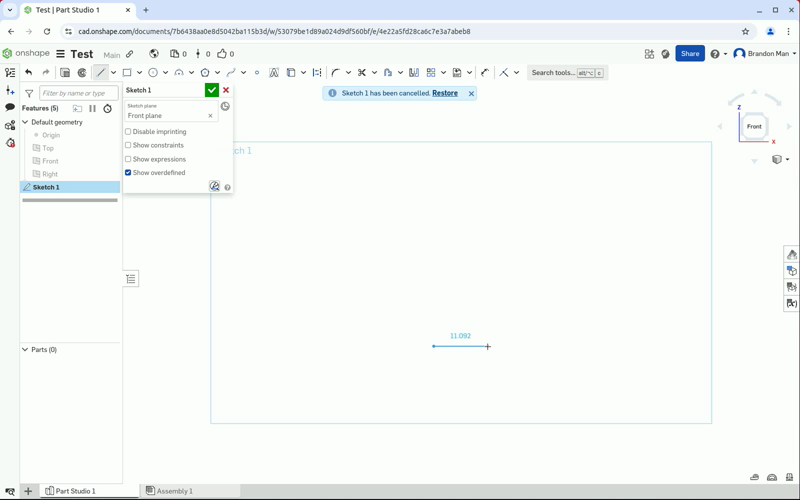
key_up(shift)
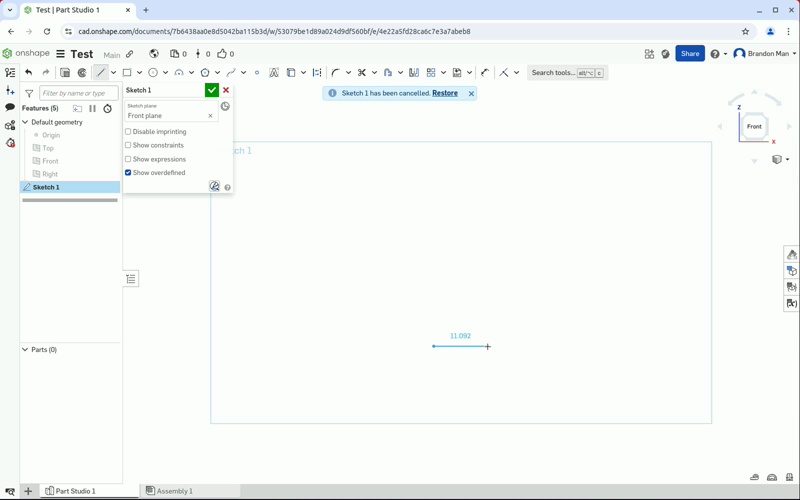
key_down(shift)
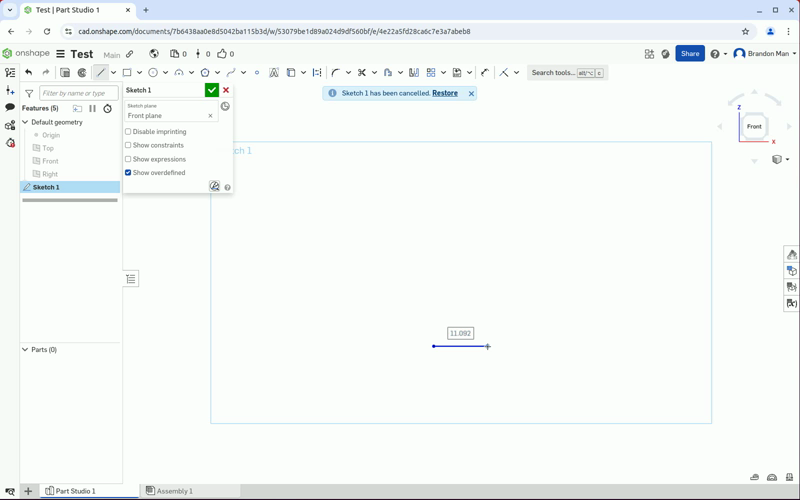
mouse_move(487, 221)
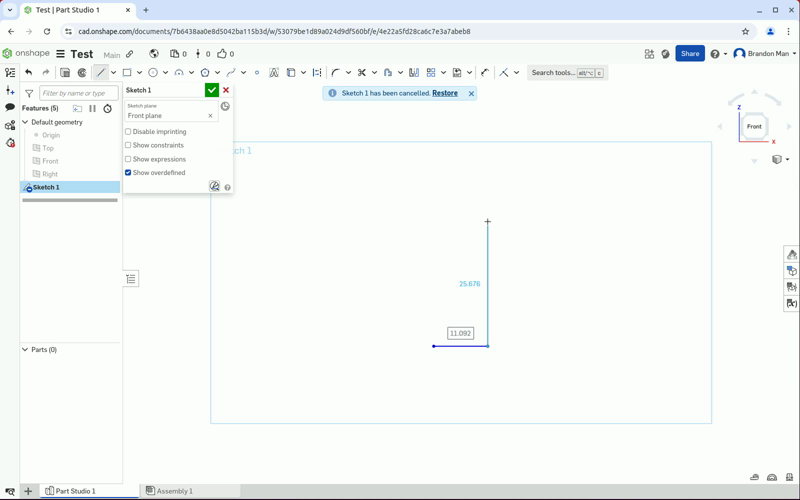
click(487, 221)
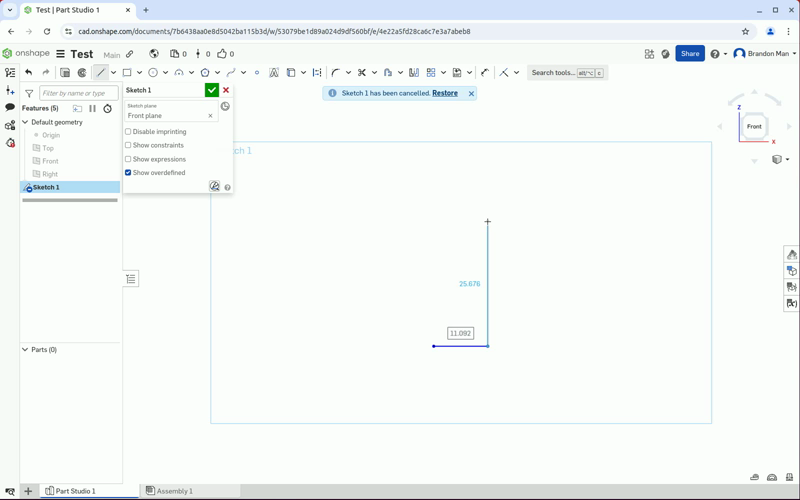
key_up(shift)
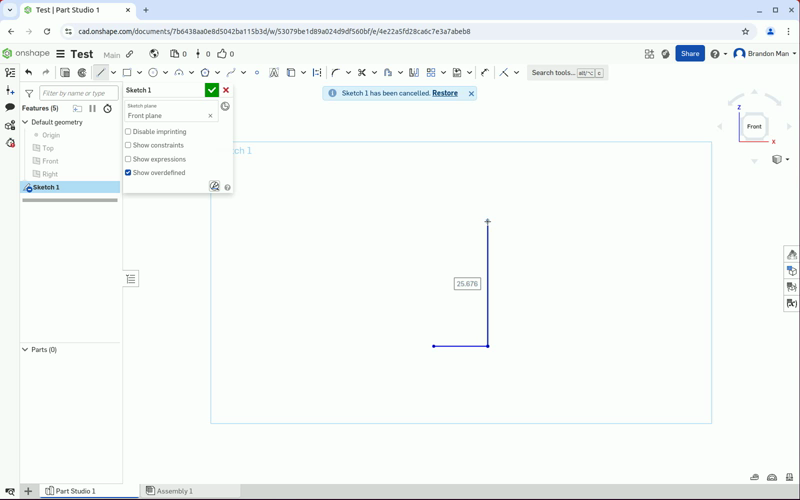
key_down(shift)
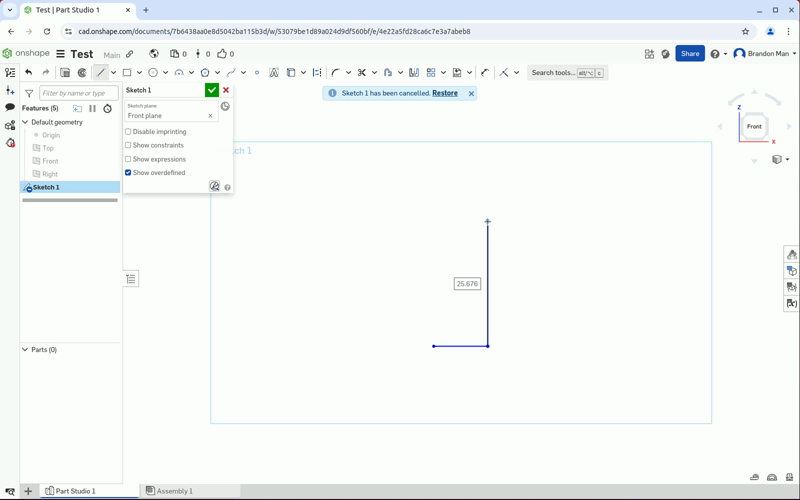
mouse_move(517, 221)
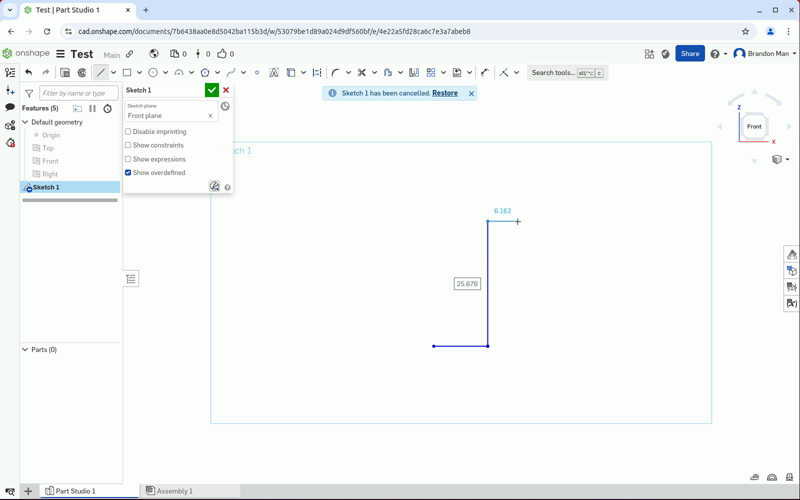
mouse_move(433, 221)
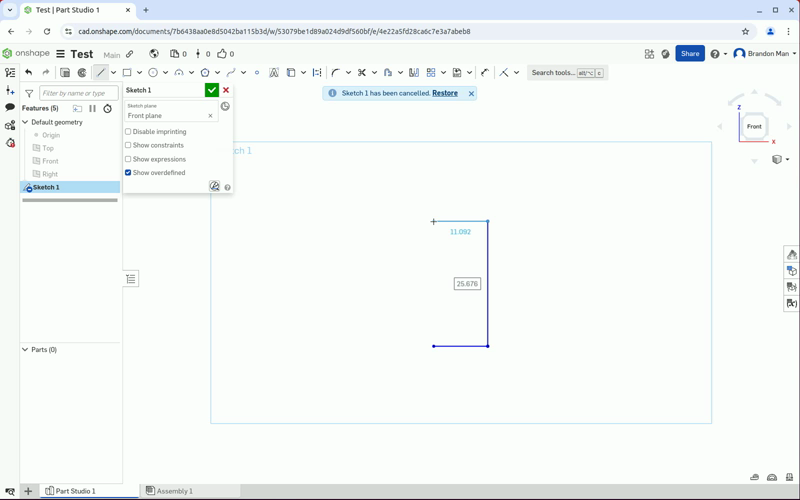
click(433, 221)
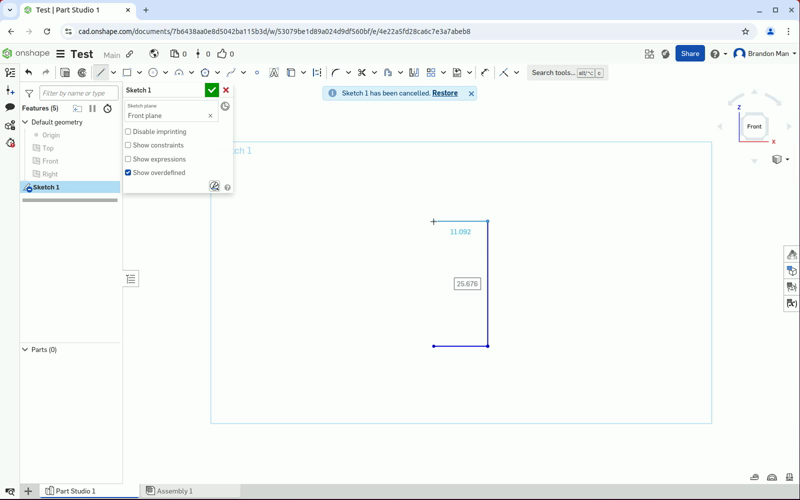
key_up(shift)
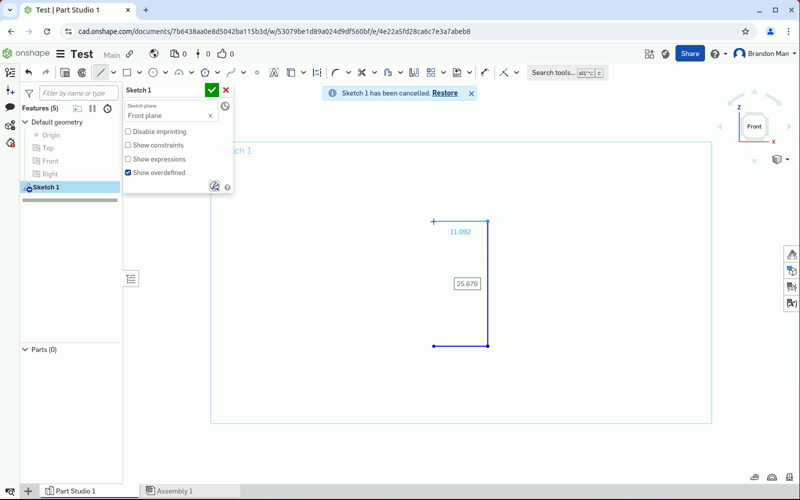
key_down(shift)
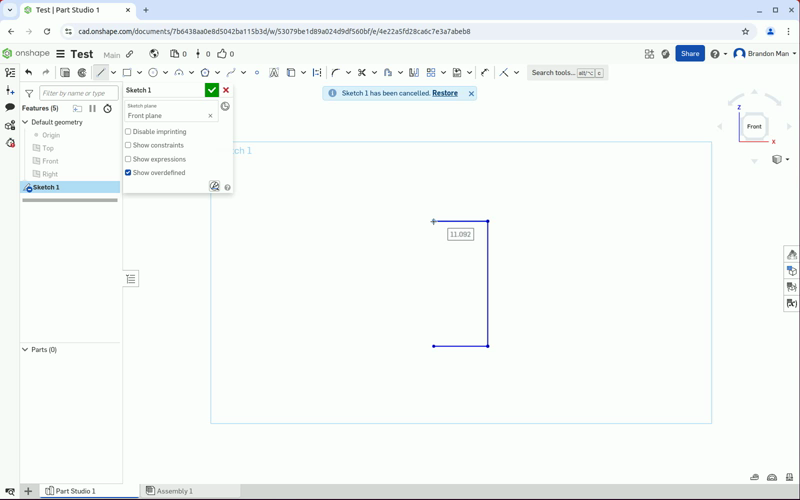
mouse_move(433, 346)
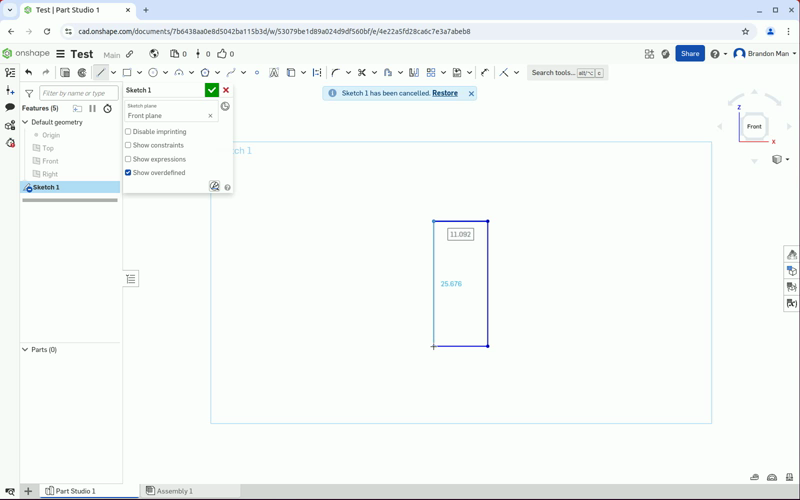
key_up(shift)
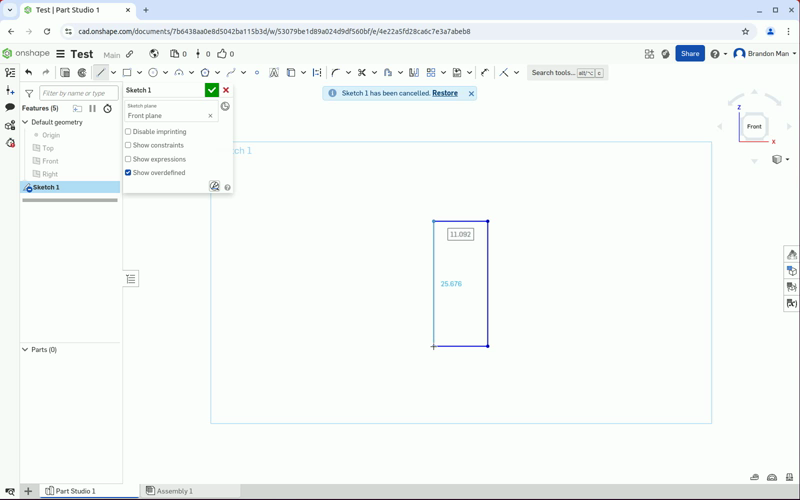
click(433, 346)
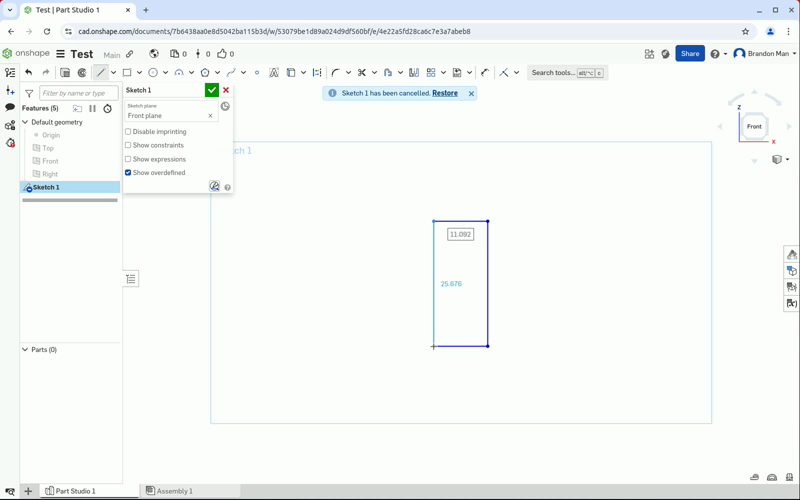
key(esc)
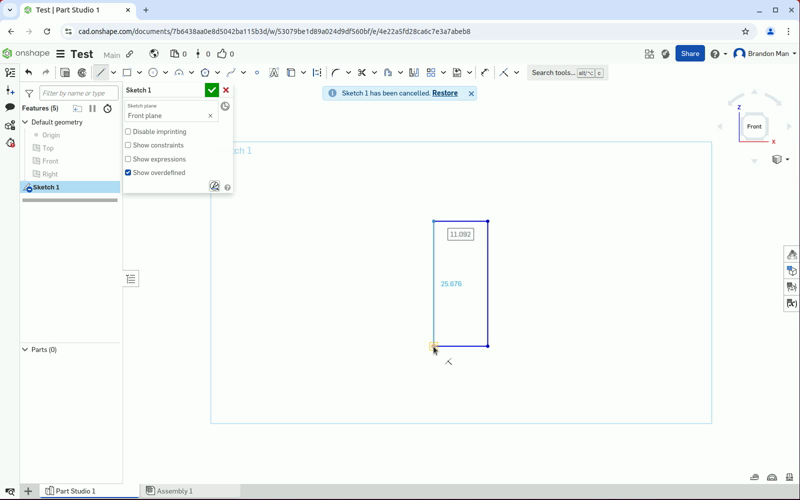
key(c)
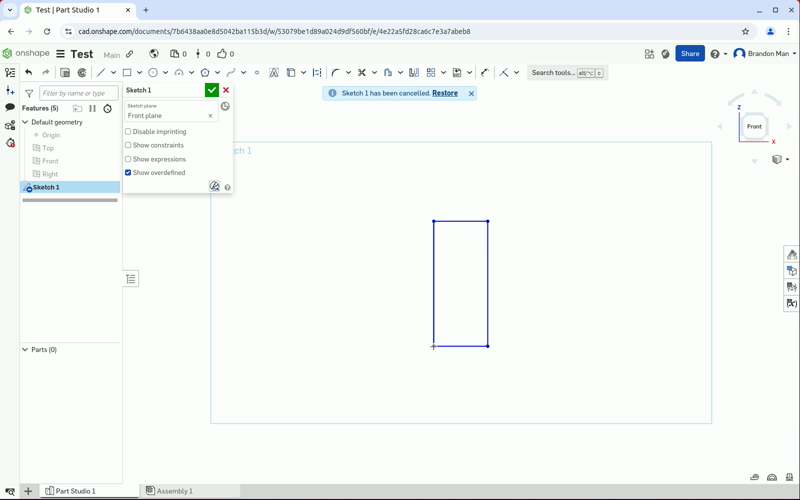
key_down(shift)
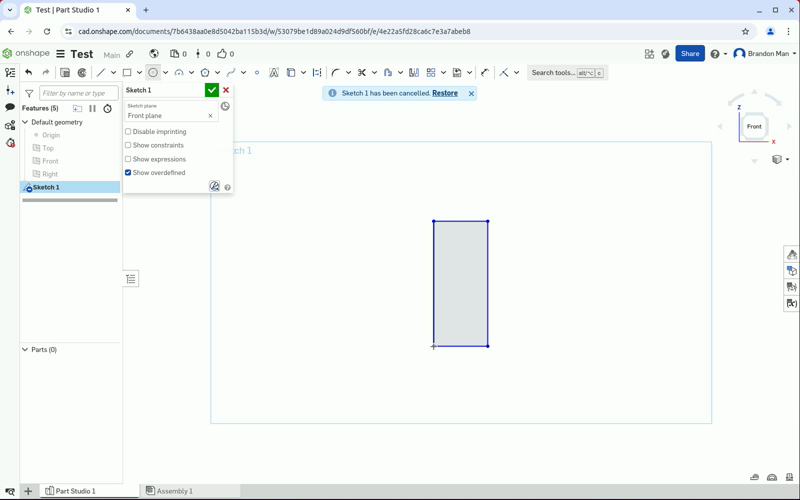
mouse_move(461, 282)
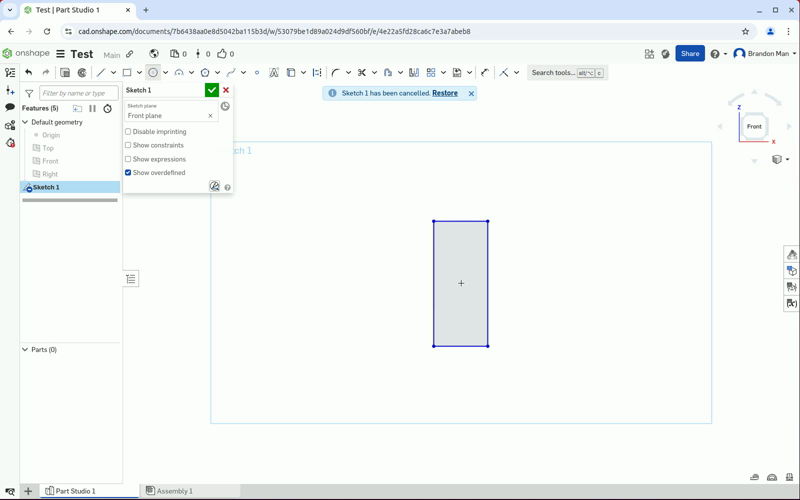
click(461, 282)
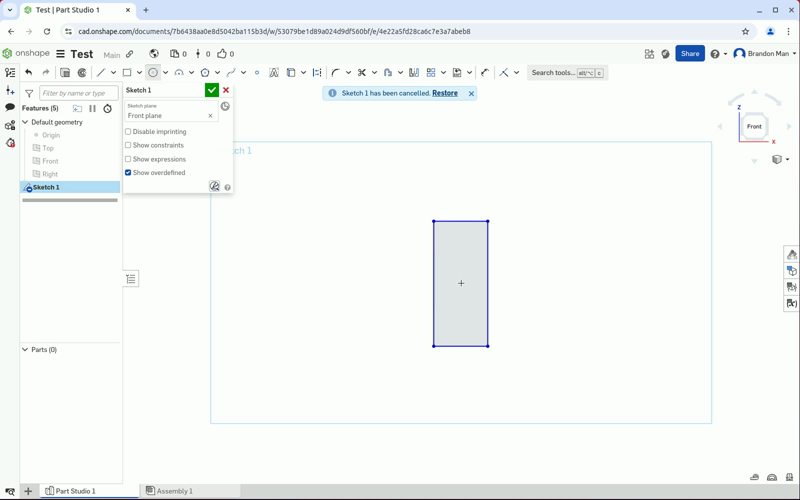
key_up(shift)
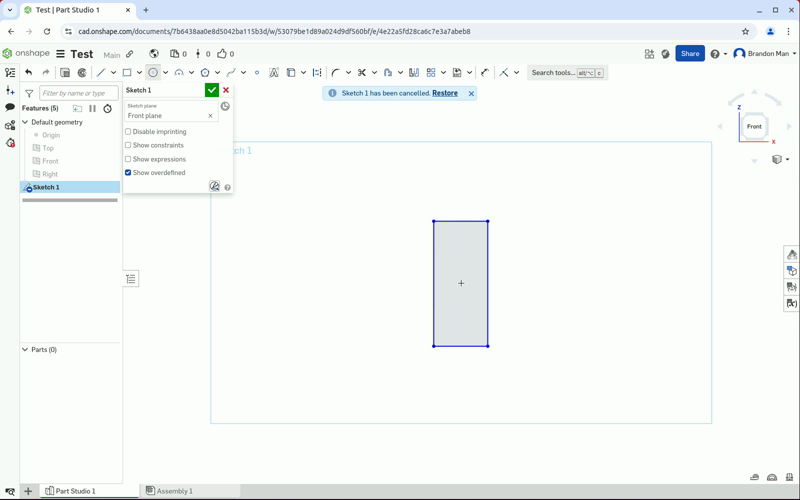
mouse_move(471, 282)
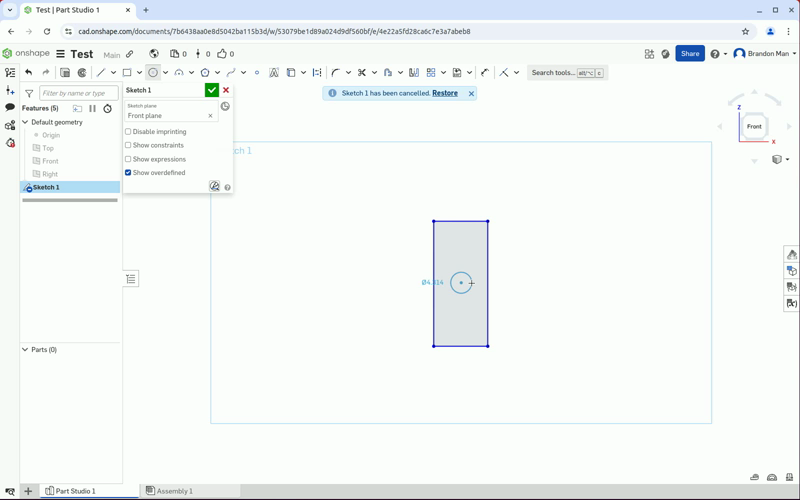
click(471, 282)
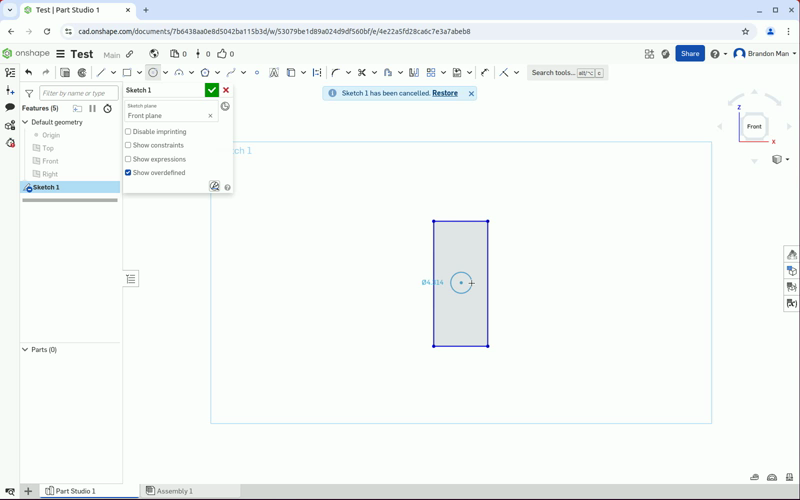
key(esc)
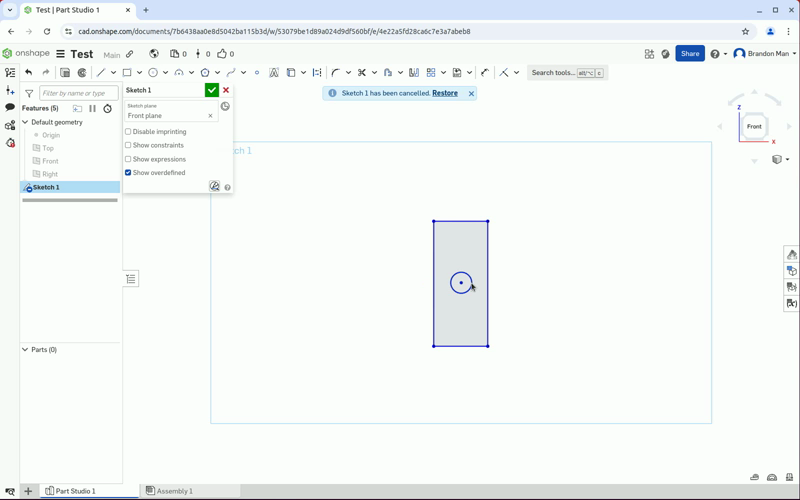
mouse_move(472, 246)
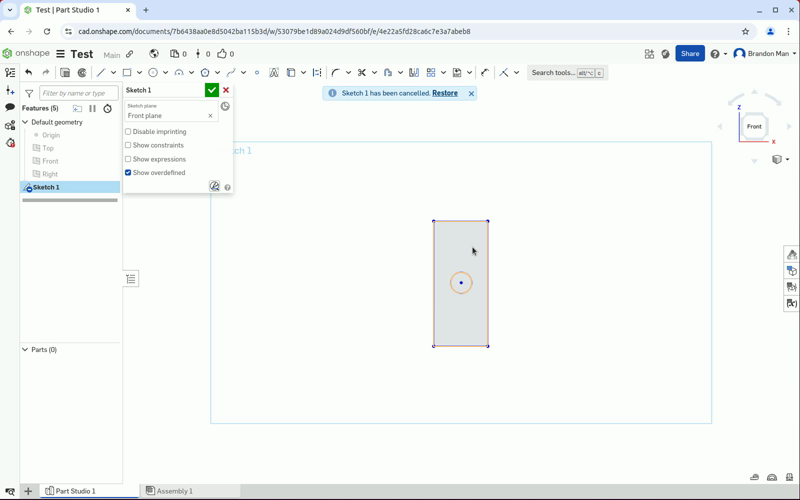
click(472, 246)
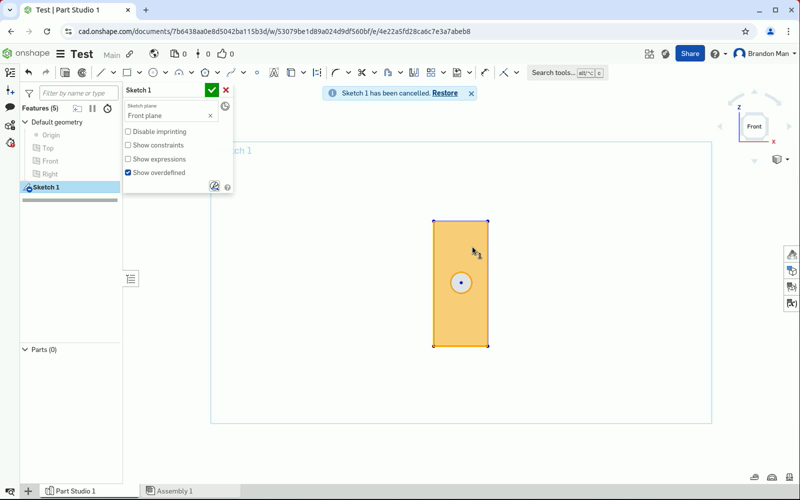
mouse_move(73, 352)
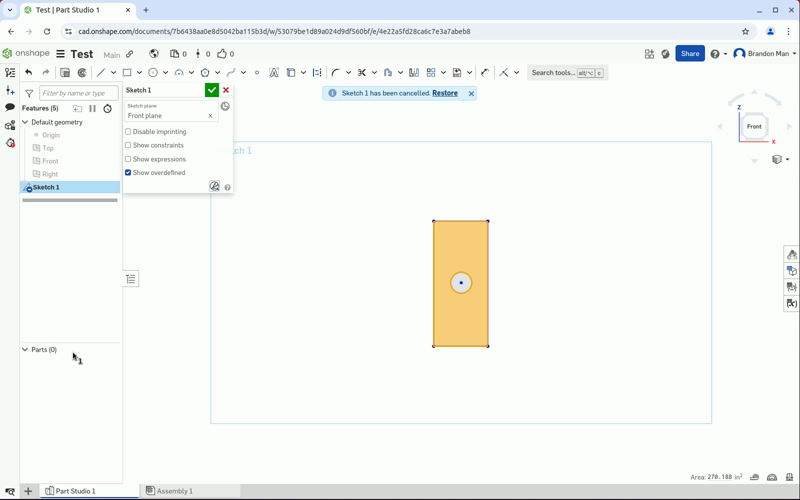
key(shift+y)
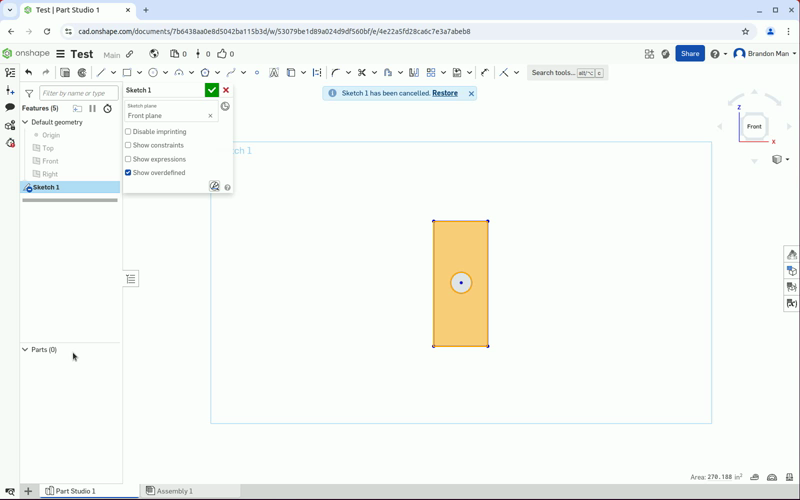
key(shift+e)
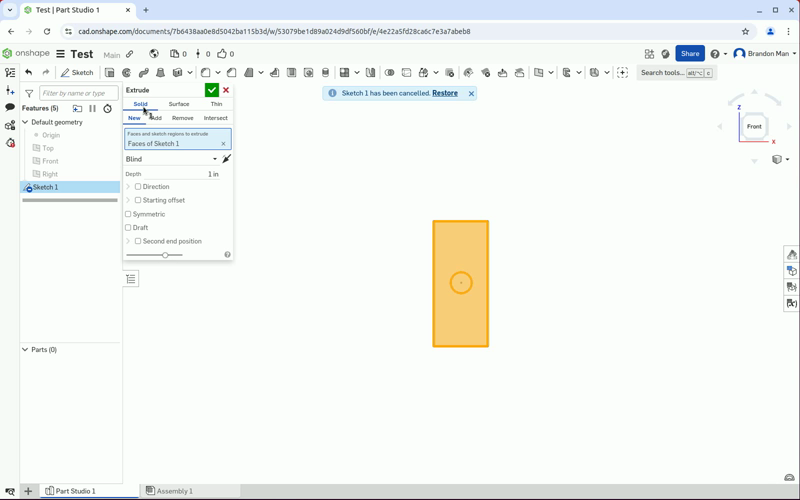
mouse_move(143, 106)
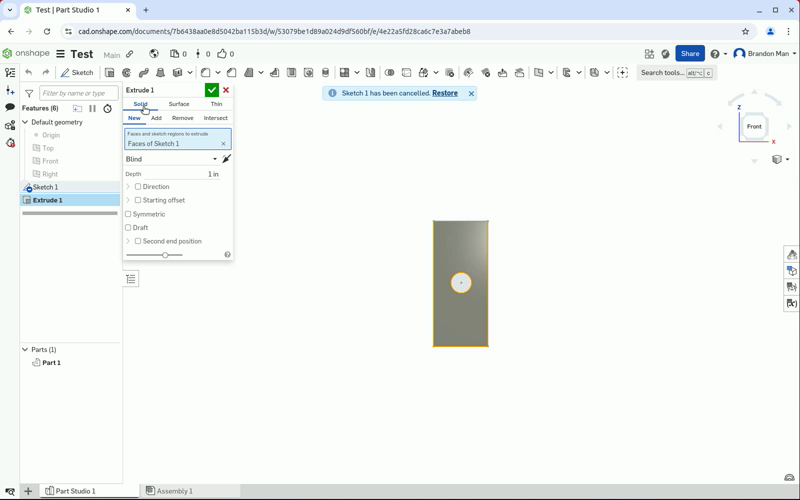
click(143, 106)
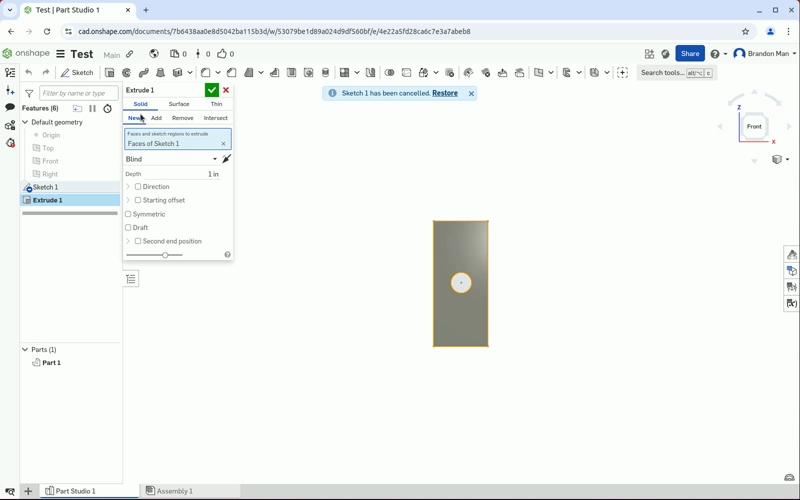
mouse_move(137, 120)
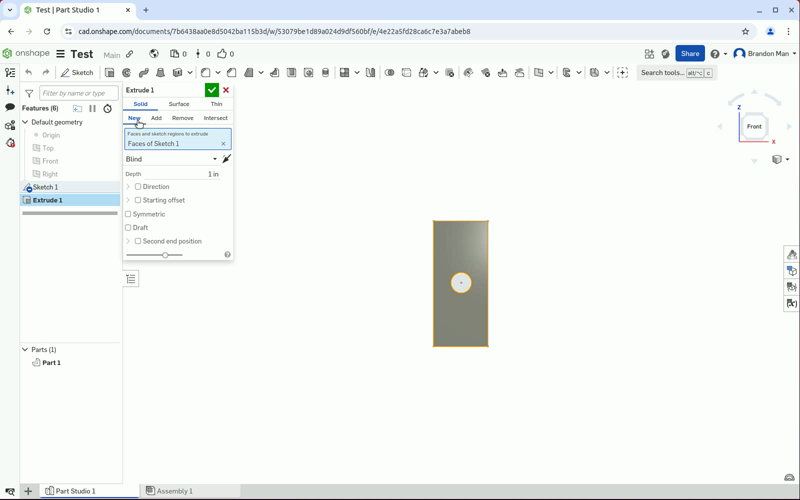
click(137, 120)
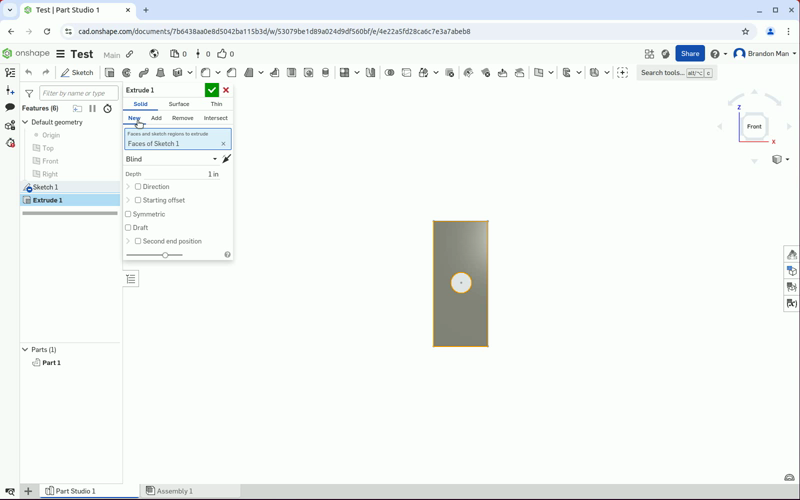
key(tab, 4)
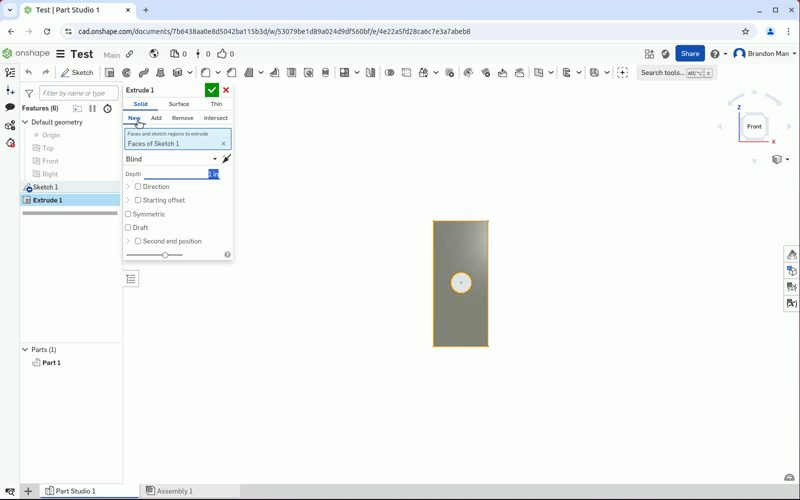
text(6.981)
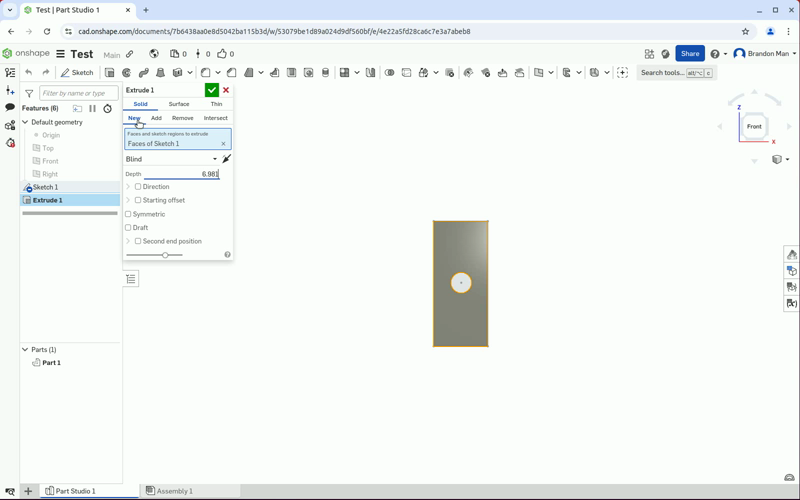
key(enter)
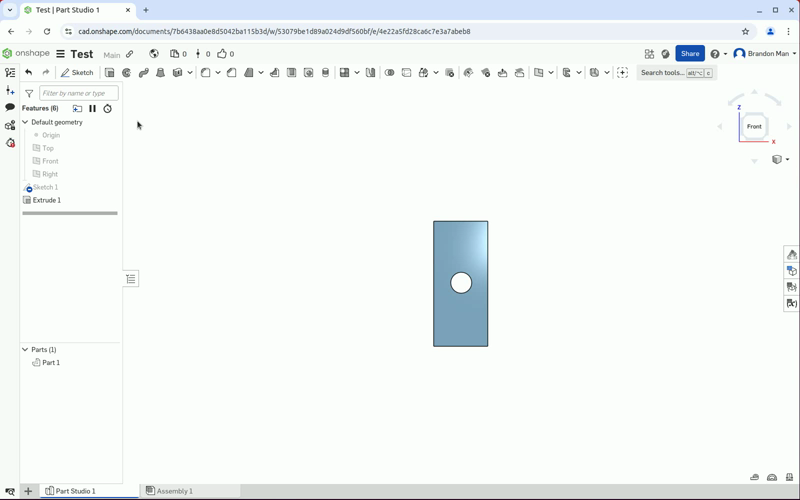
key(shift+h)
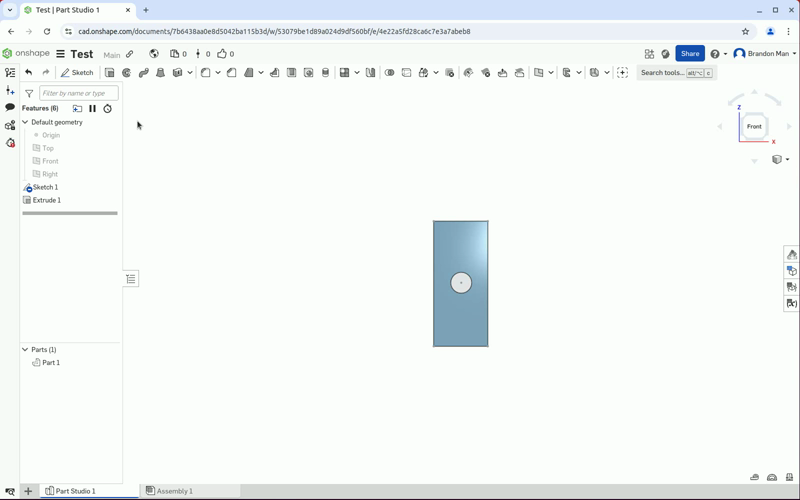
key(shift+h)
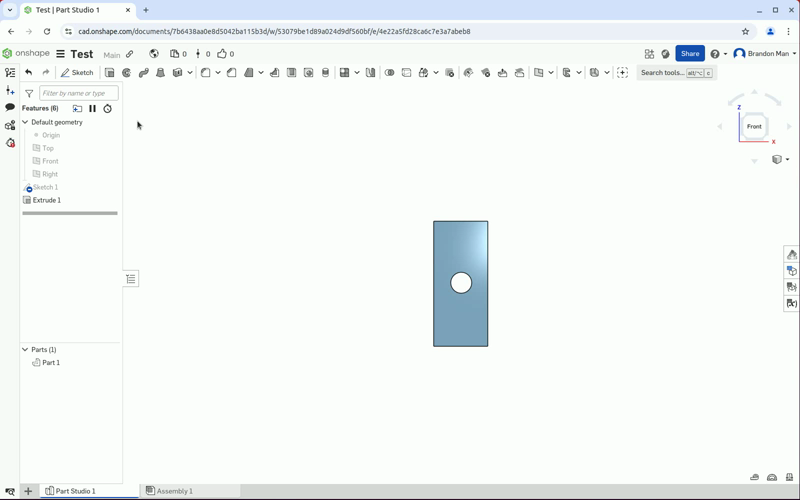
mouse_move(73, 189)
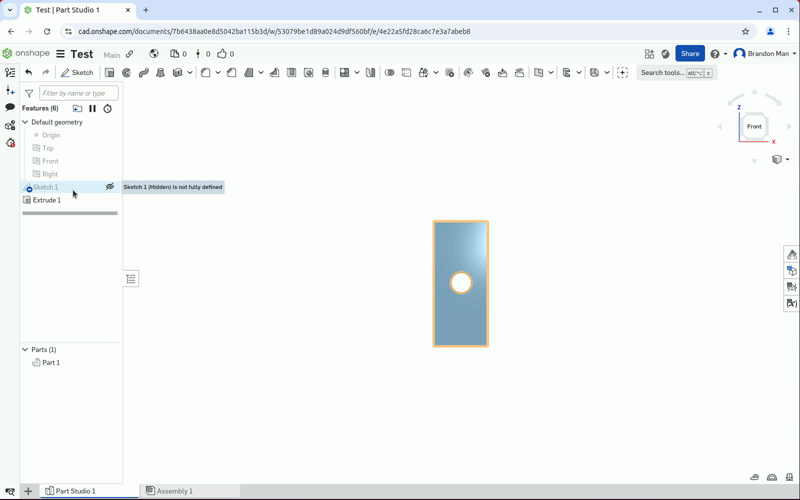
click(73, 189)
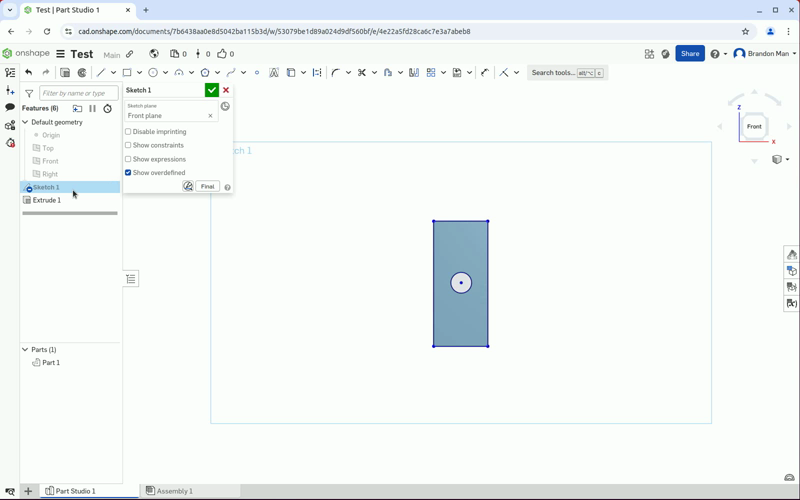
mouse_move(229, 92)
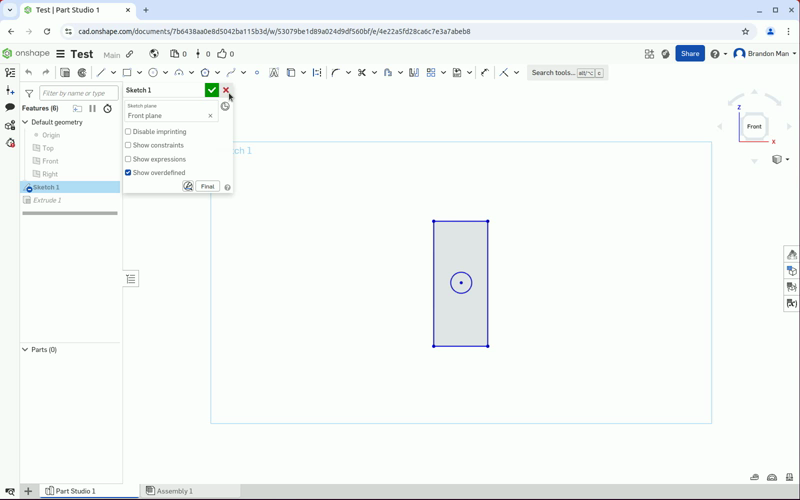
click(229, 92)
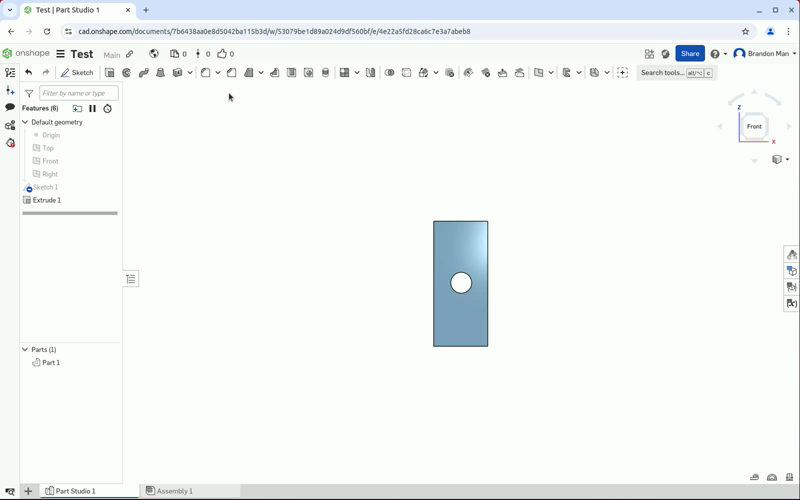
mouse_move(541, 75)
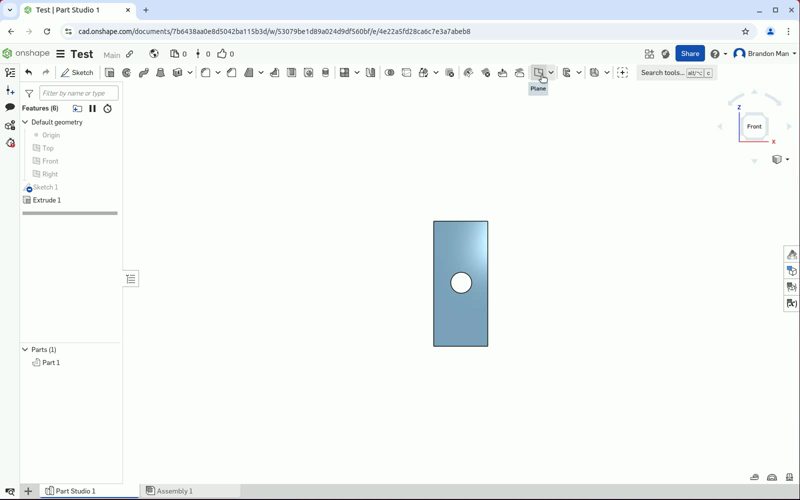
click(541, 75)
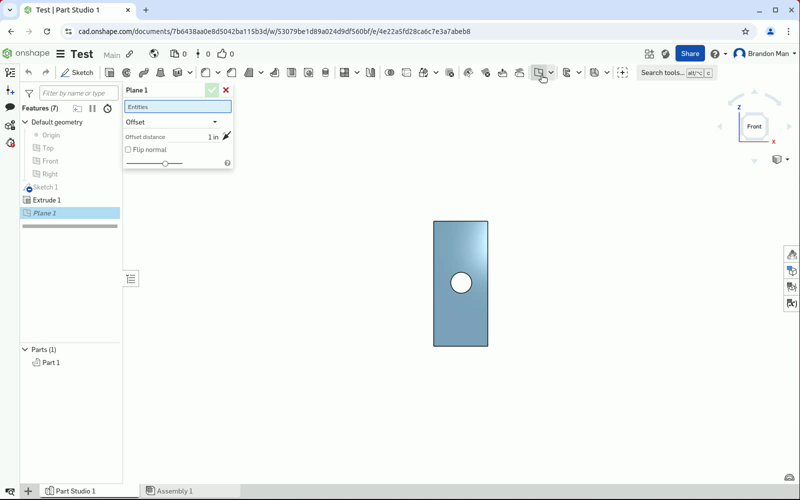
mouse_move(73, 163)
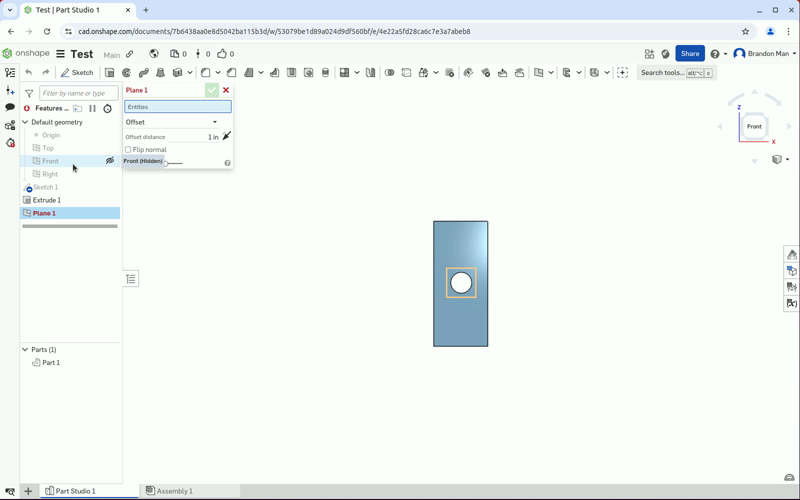
click(73, 163)
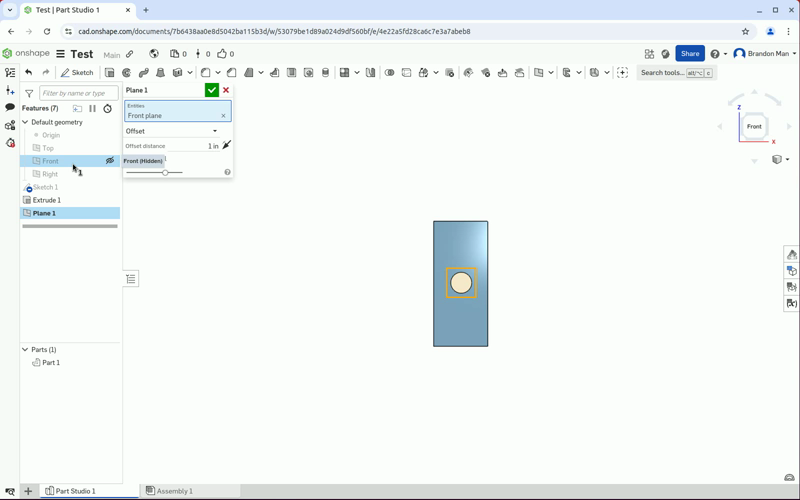
key(tab, 2)
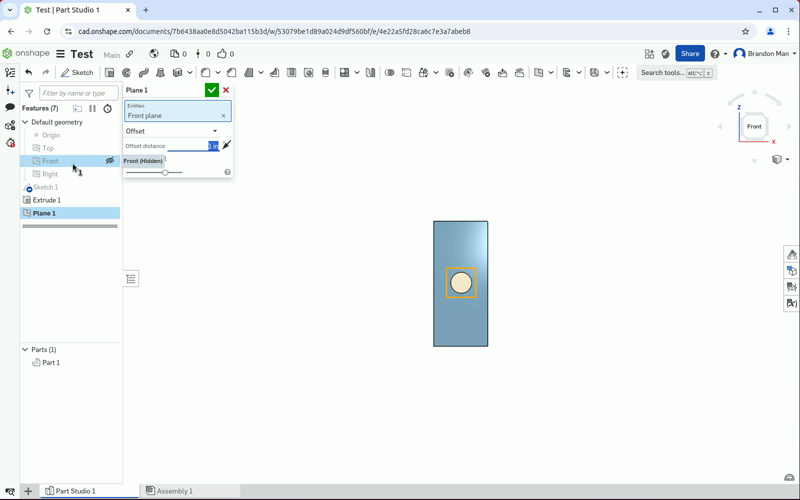
text(6.994)
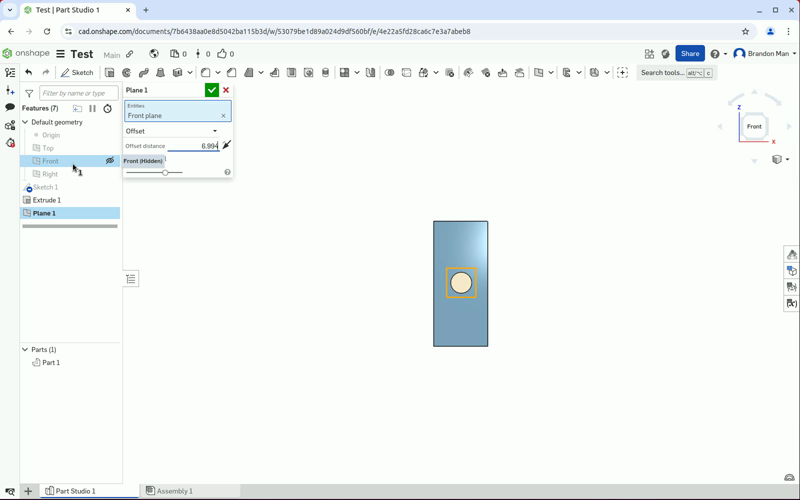
key(enter, 2)
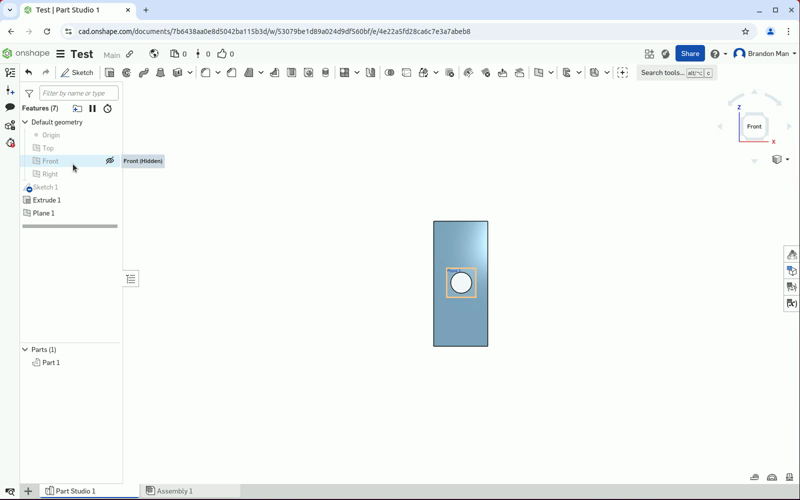
key(shift+s)
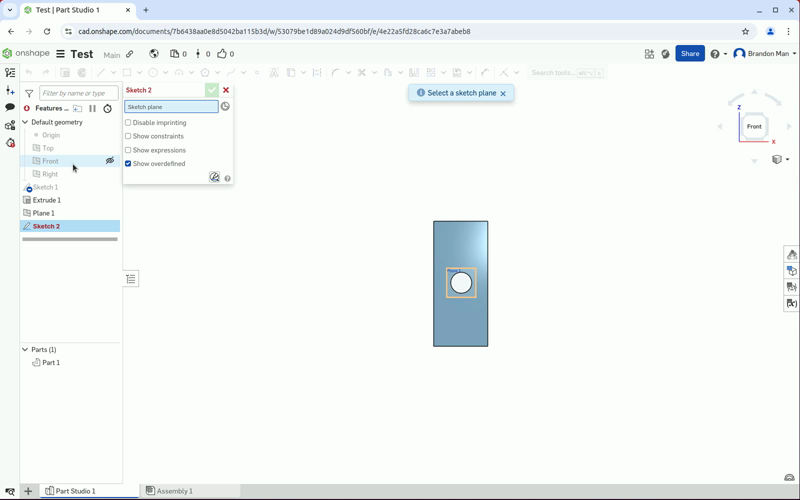
mouse_move(73, 215)
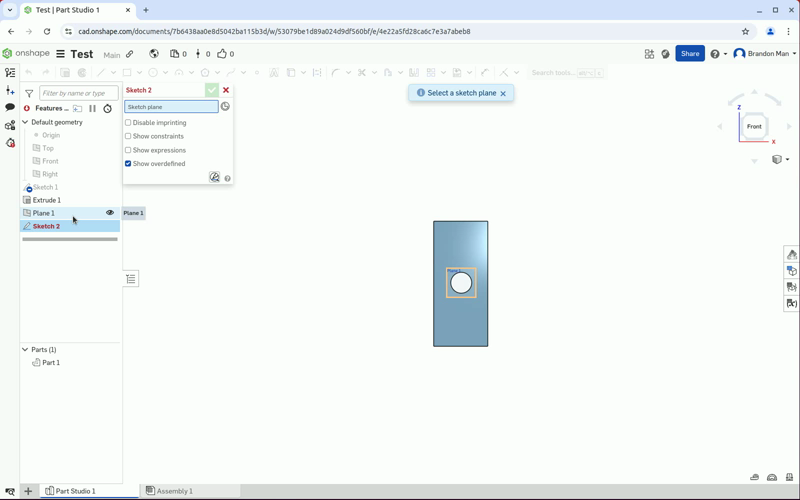
click(73, 215)
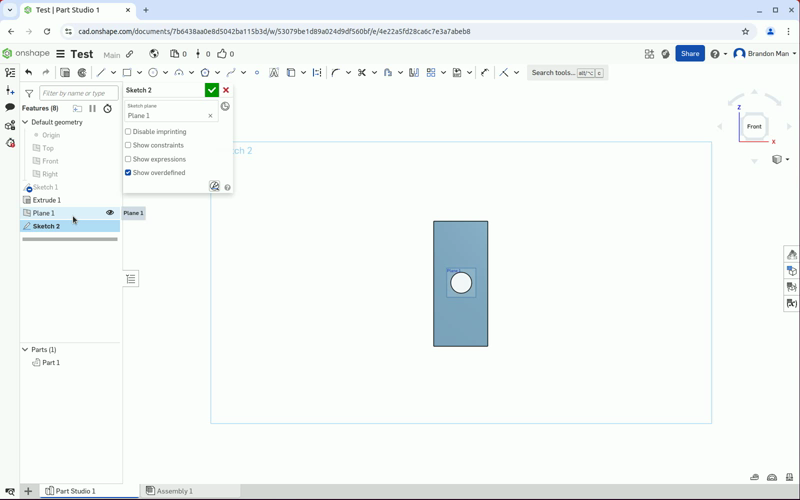
mouse_move(73, 352)
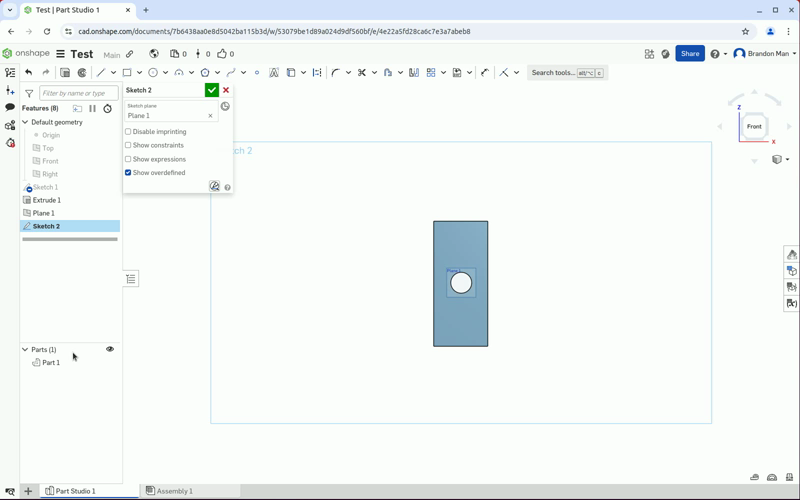
key(y)
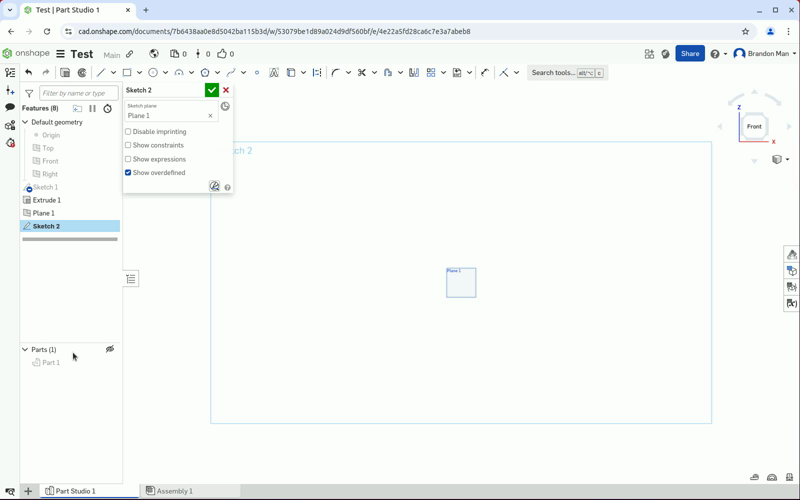
key(c)
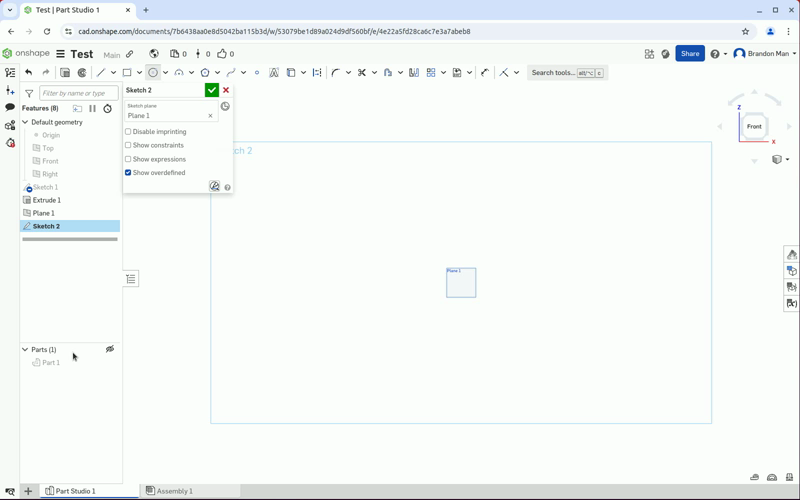
key_down(shift)
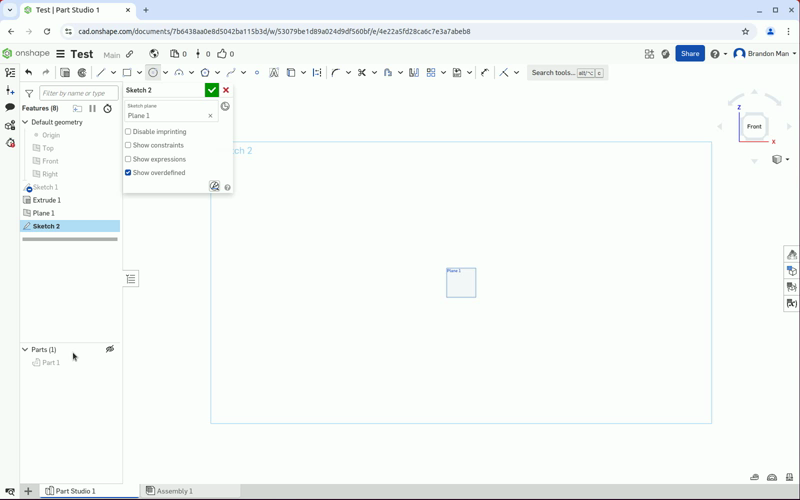
mouse_move(558, 282)
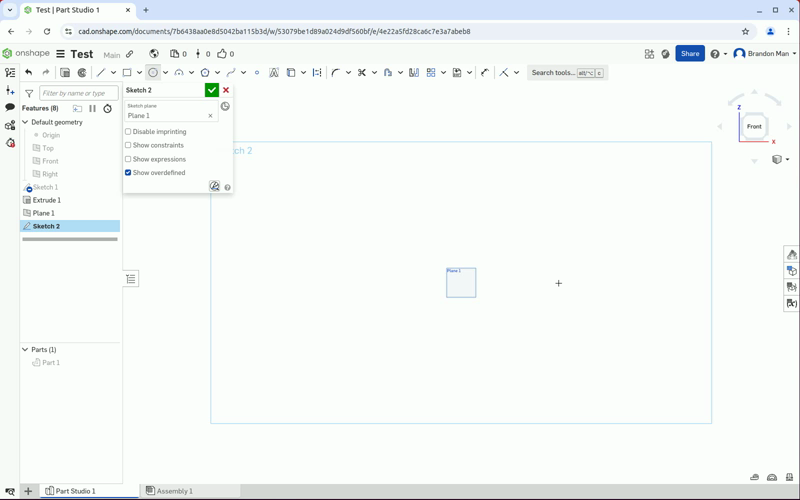
click(558, 282)
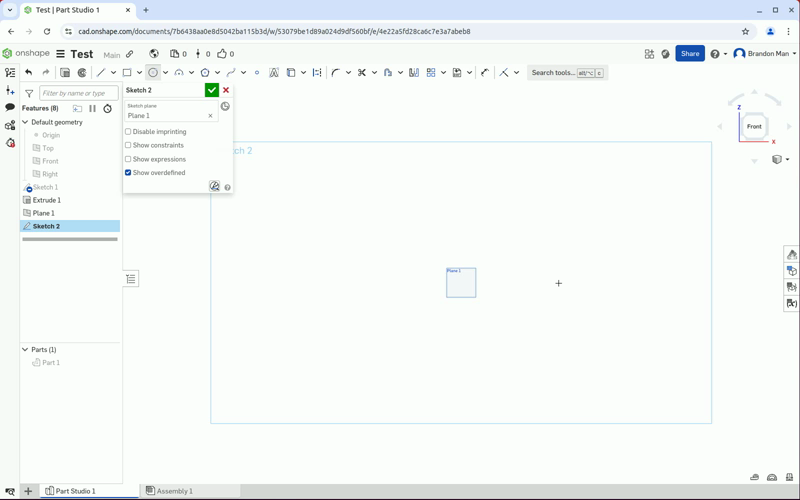
key_up(shift)
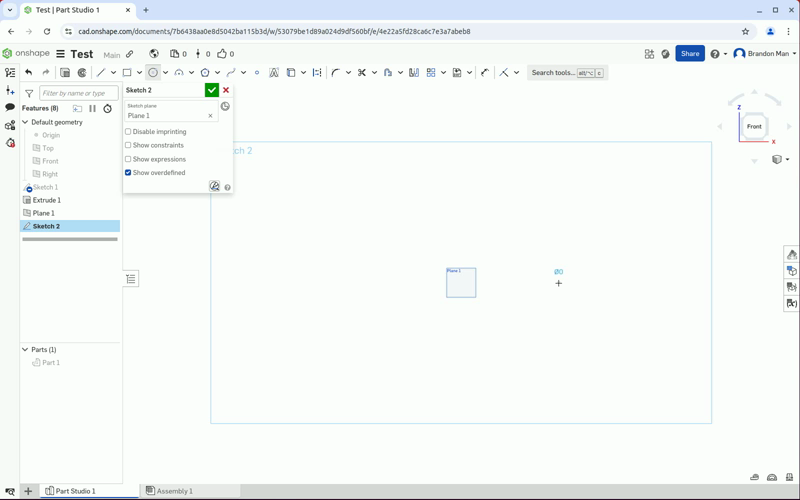
mouse_move(574, 282)
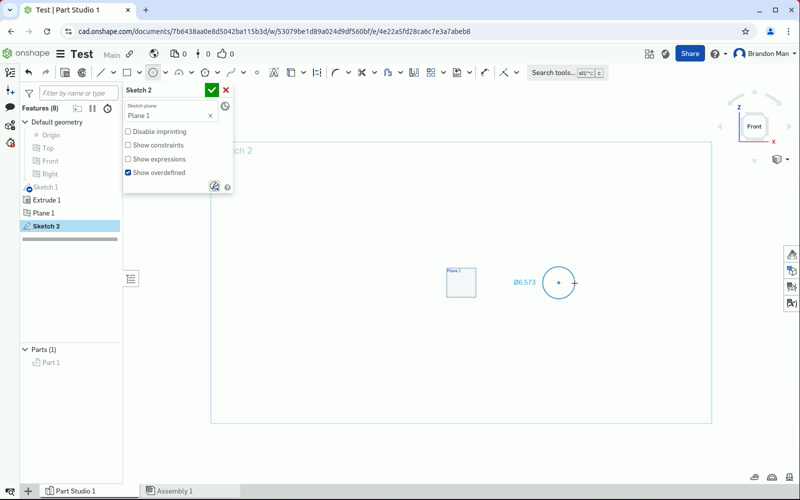
click(574, 282)
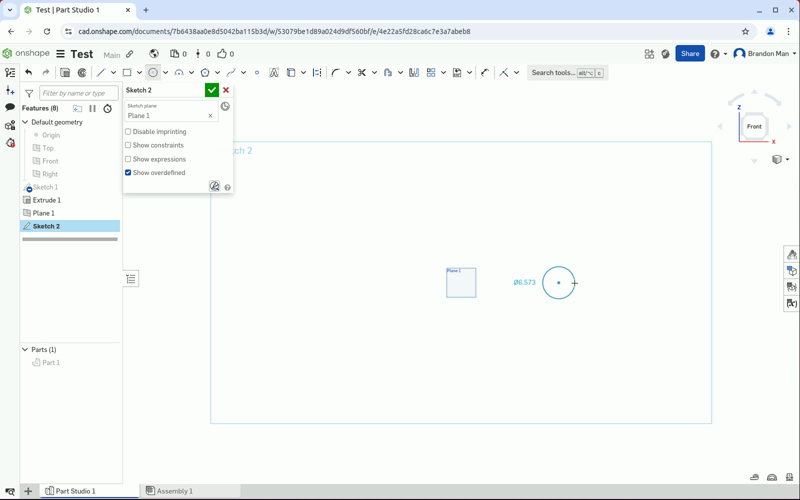
key(esc)
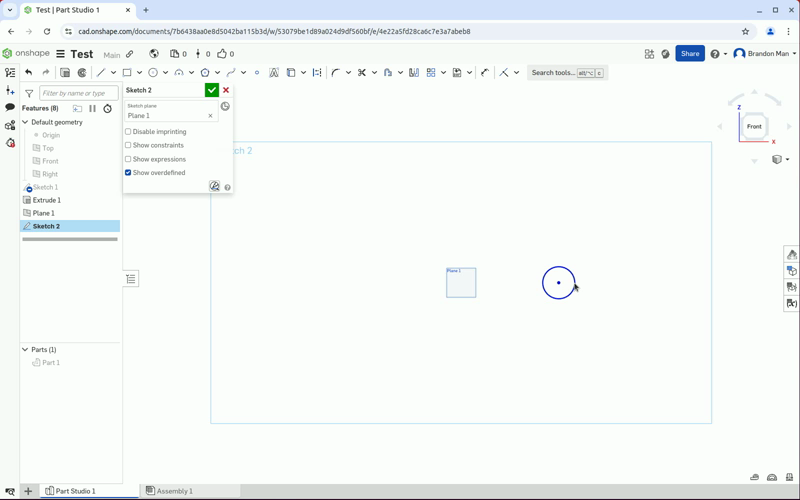
key(c)
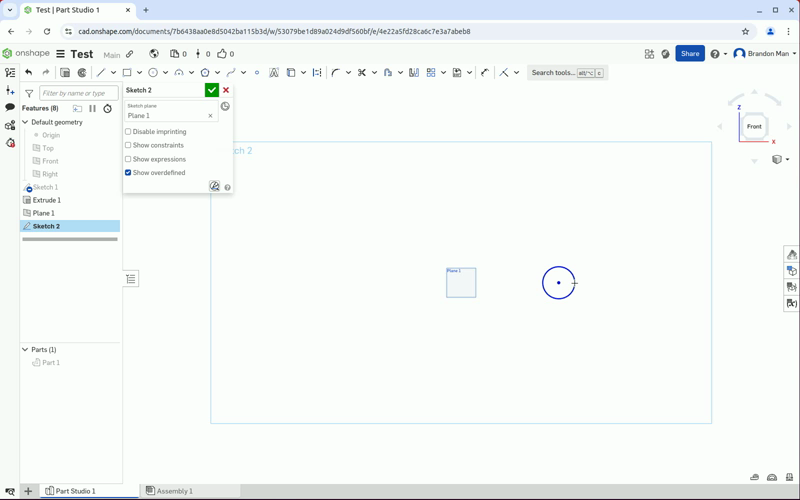
key_down(shift)
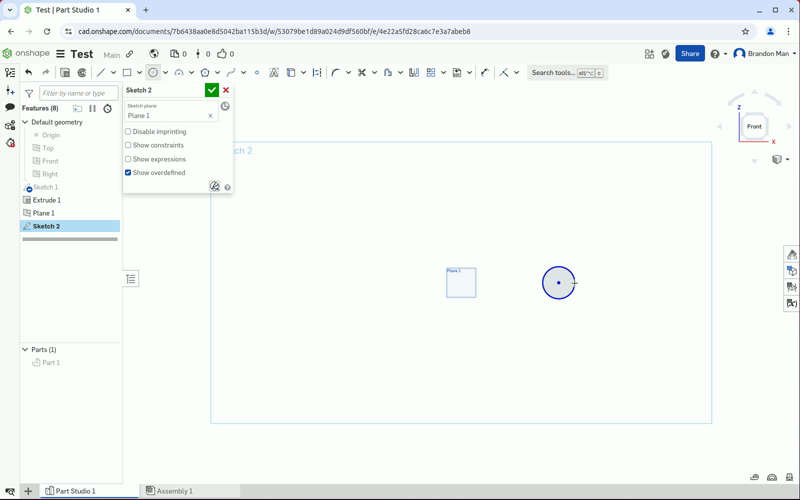
mouse_move(558, 282)
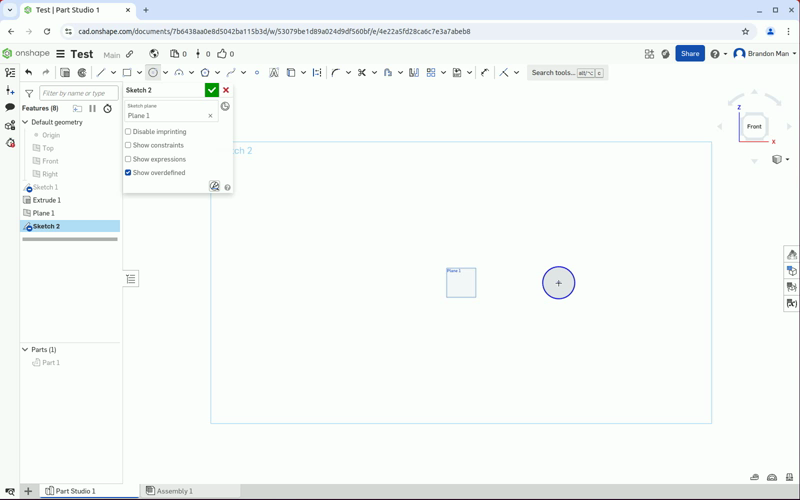
click(558, 282)
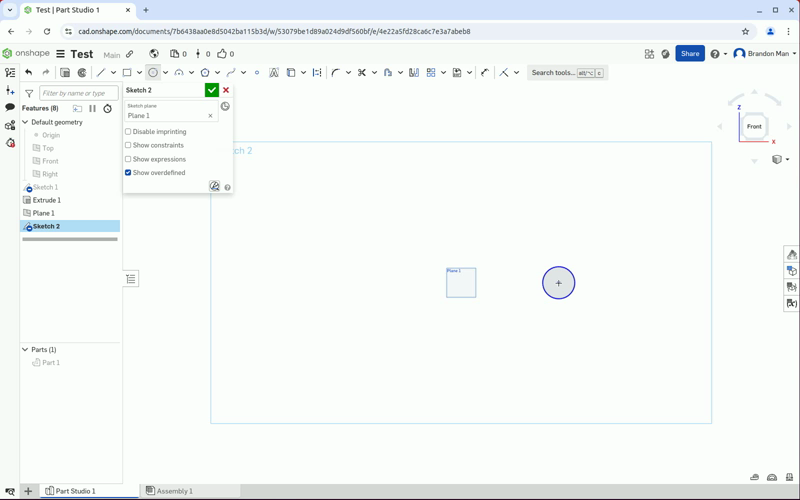
key_up(shift)
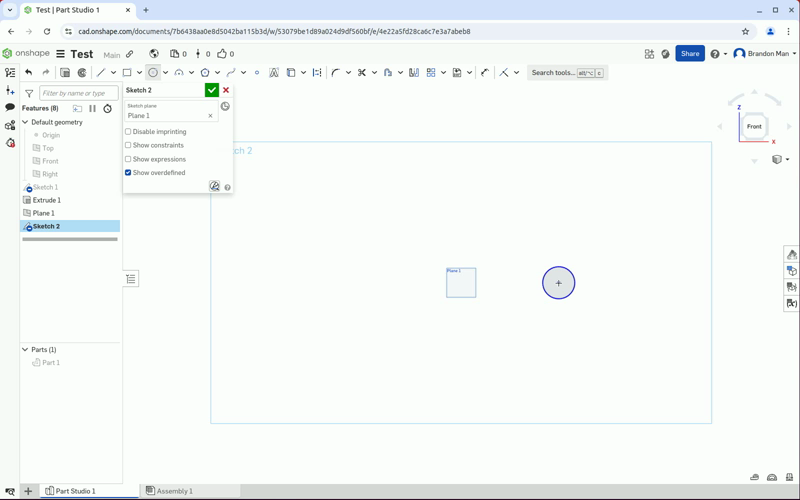
mouse_move(567, 282)
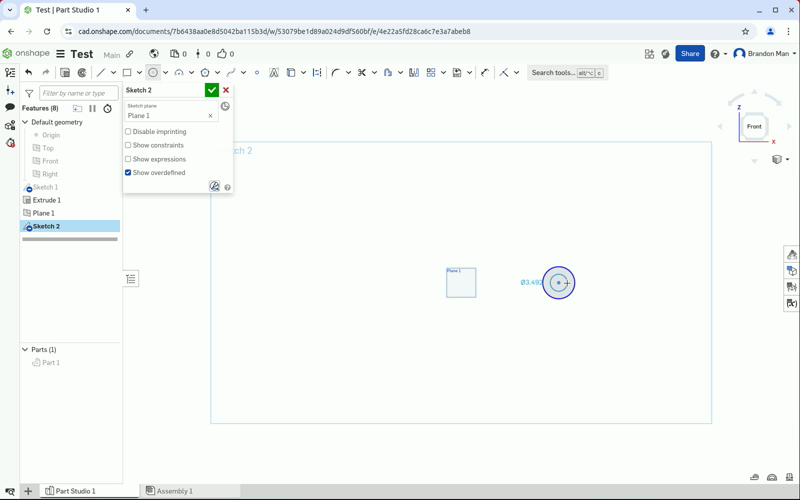
click(567, 282)
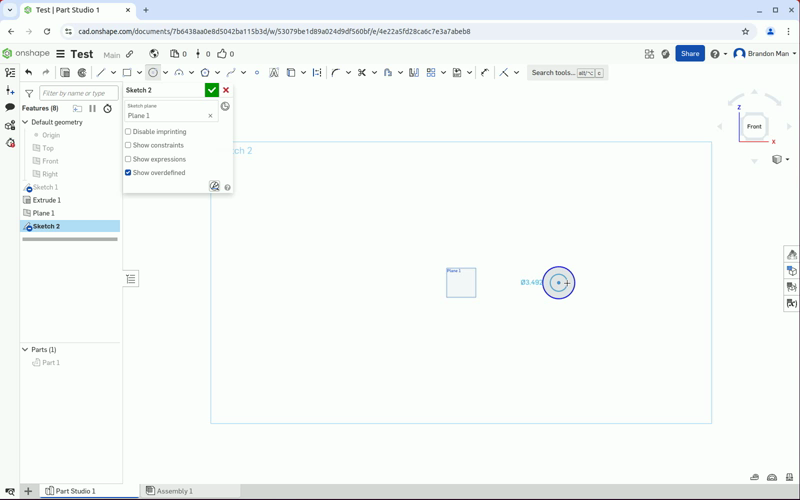
key(esc)
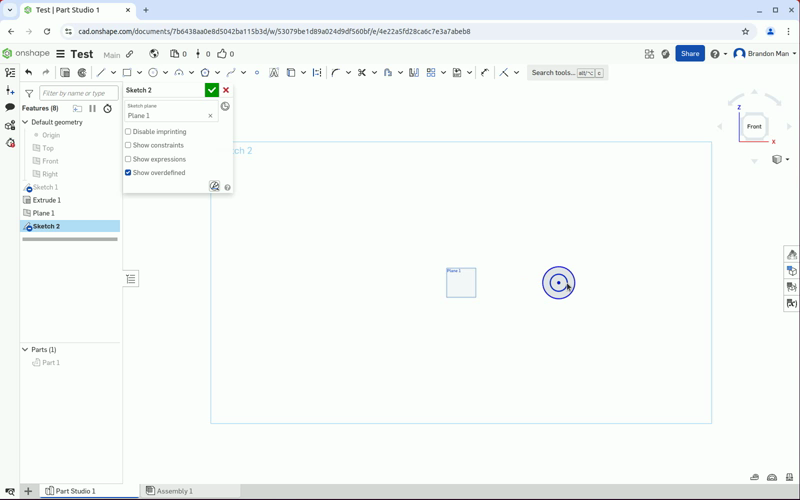
mouse_move(548, 289)
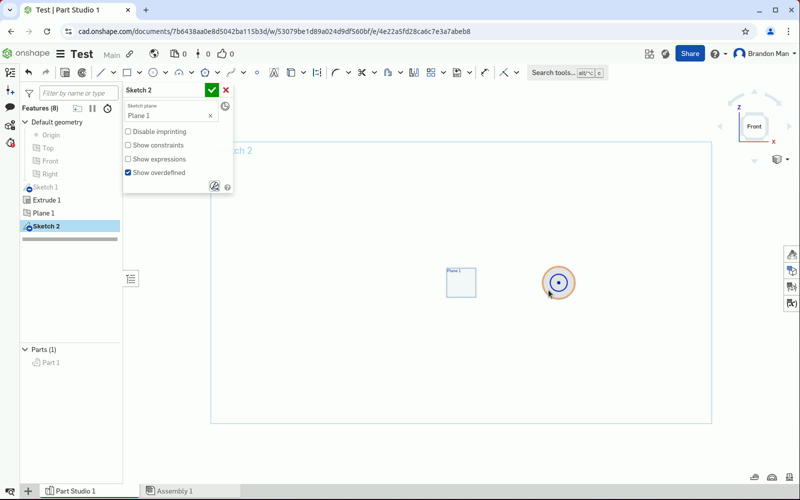
scroll(6)
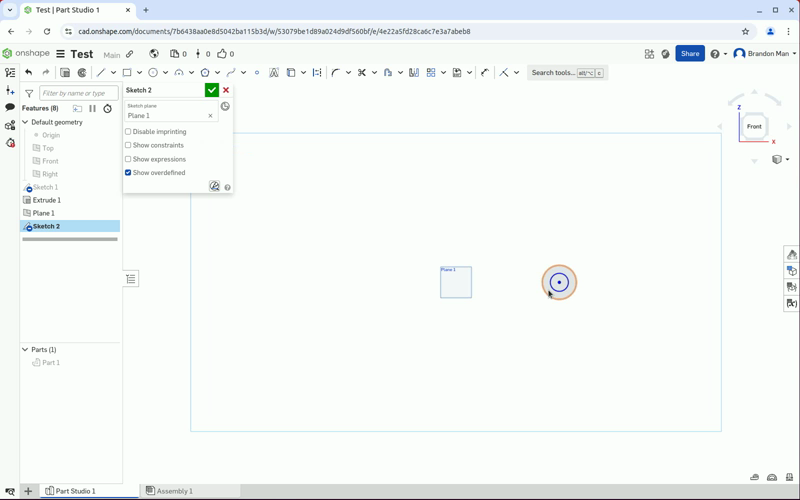
scroll(6)
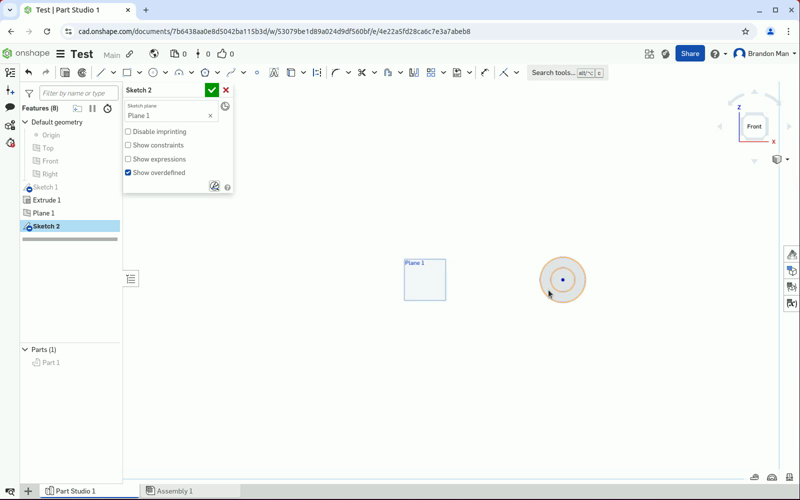
scroll(6)
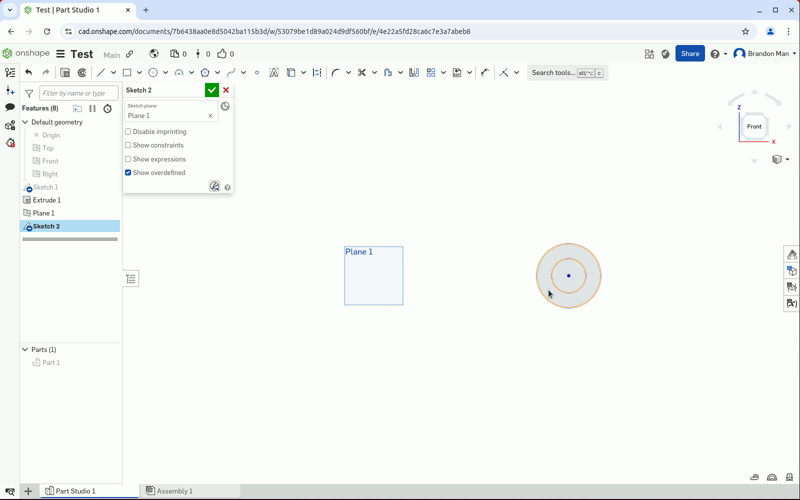
scroll(6)
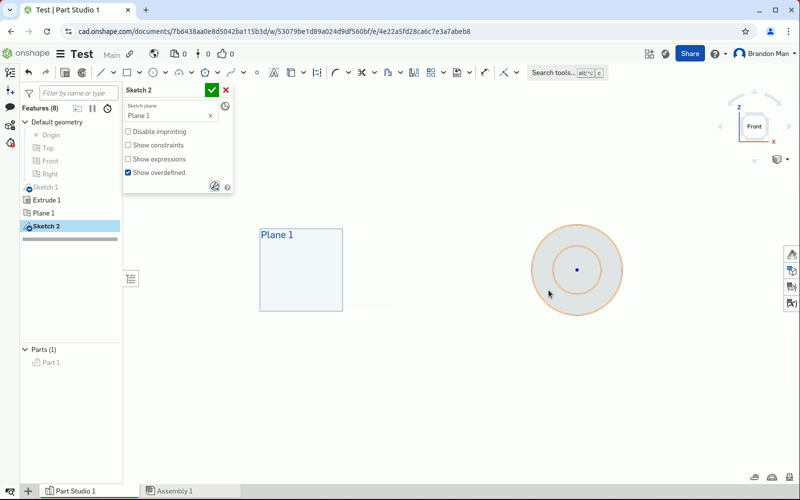
scroll(6)
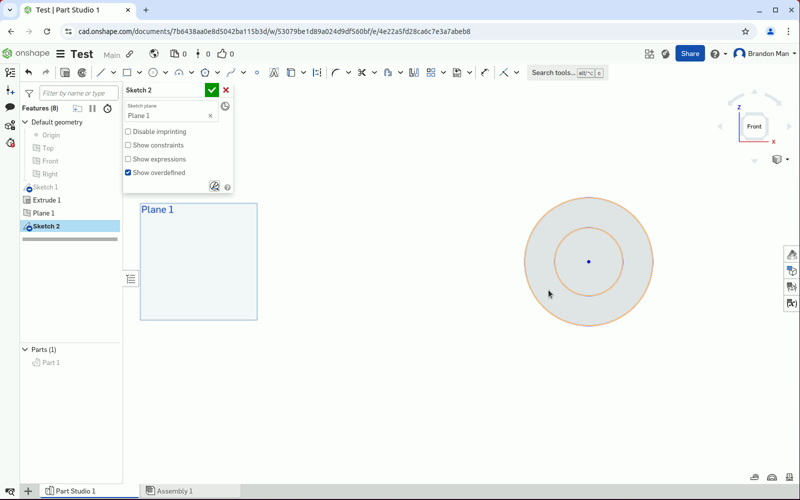
scroll(6)
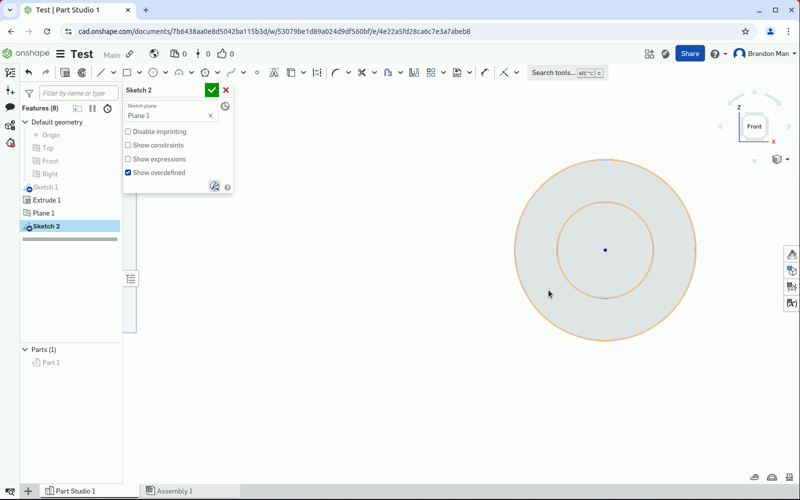
scroll(6)
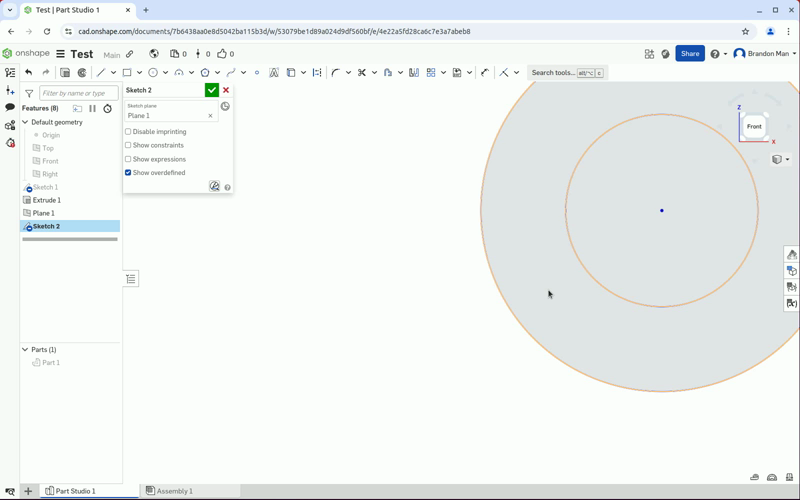
click(548, 289)
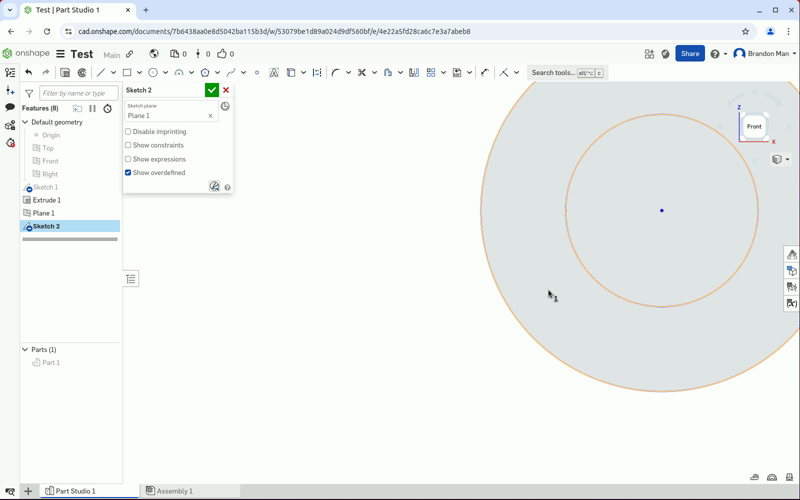
scroll(-6)
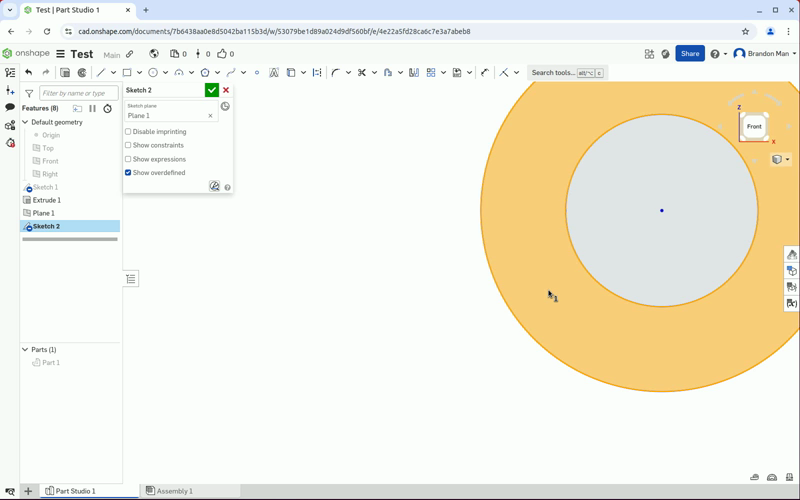
scroll(-6)
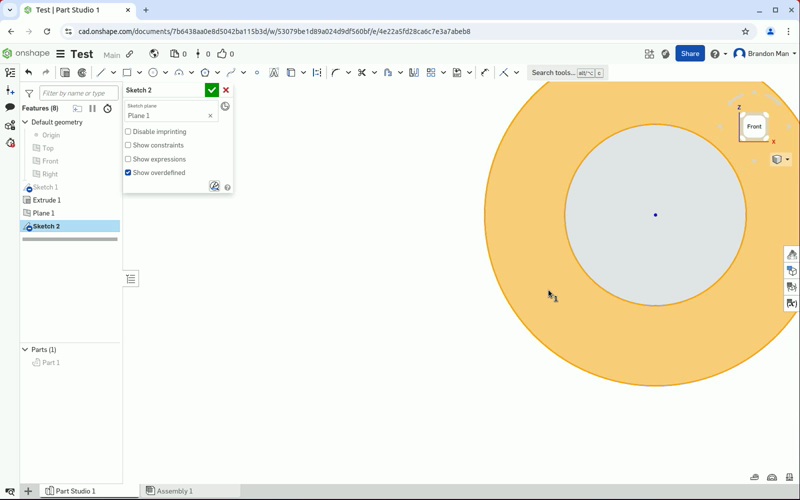
scroll(-6)
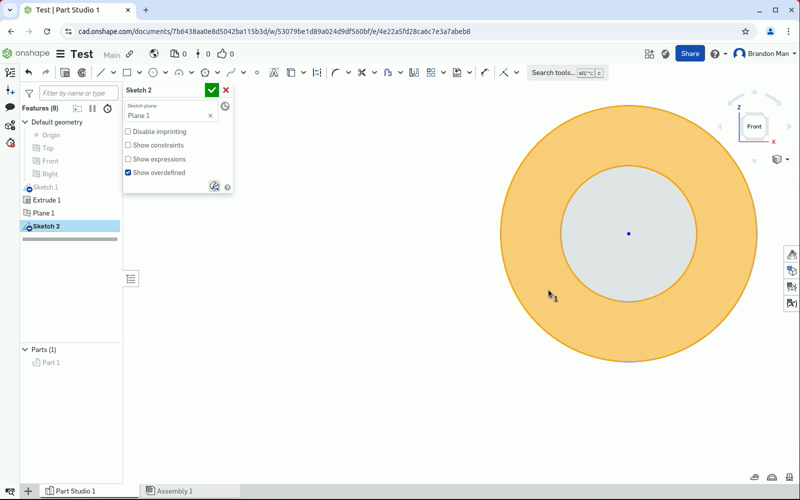
scroll(-6)
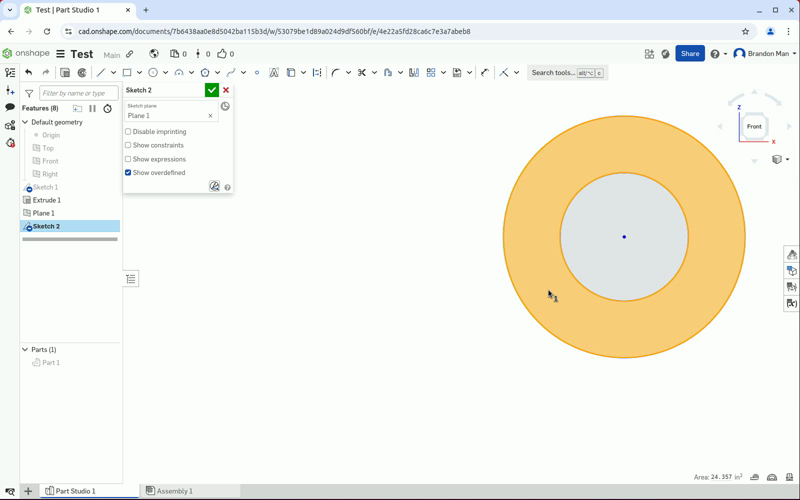
scroll(-6)
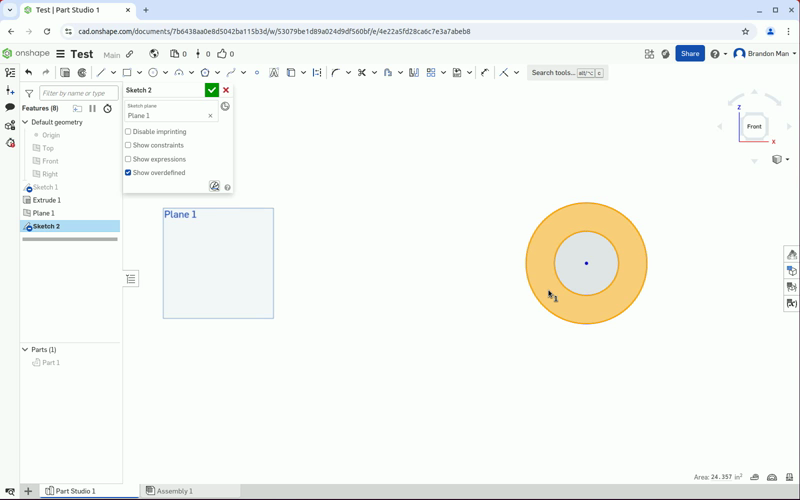
scroll(-6)
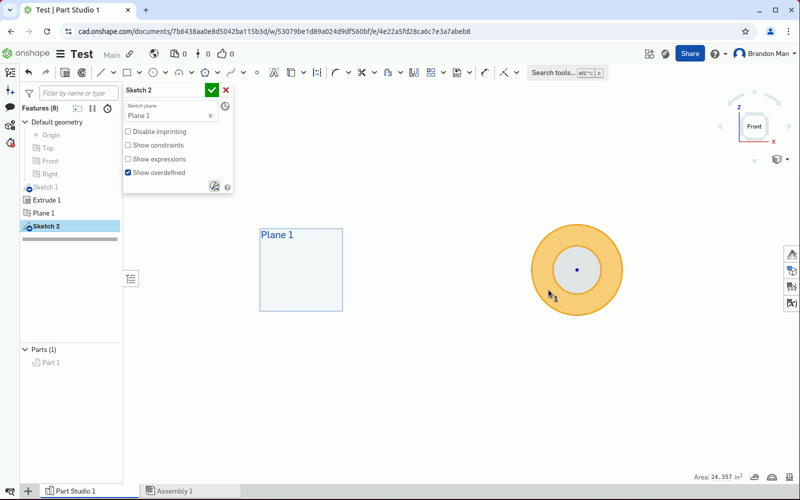
scroll(-6)
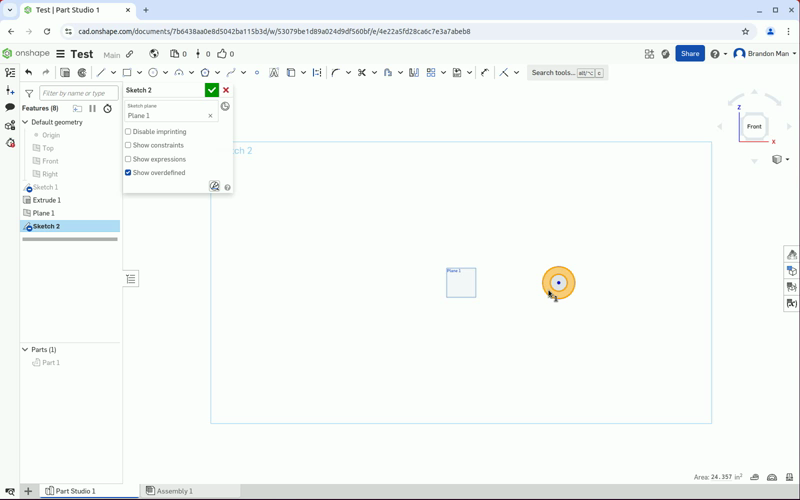
mouse_move(73, 352)
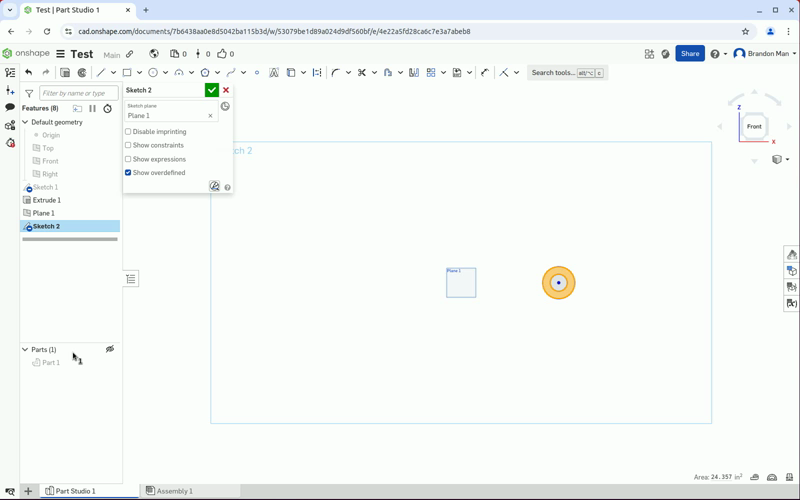
key(shift+y)
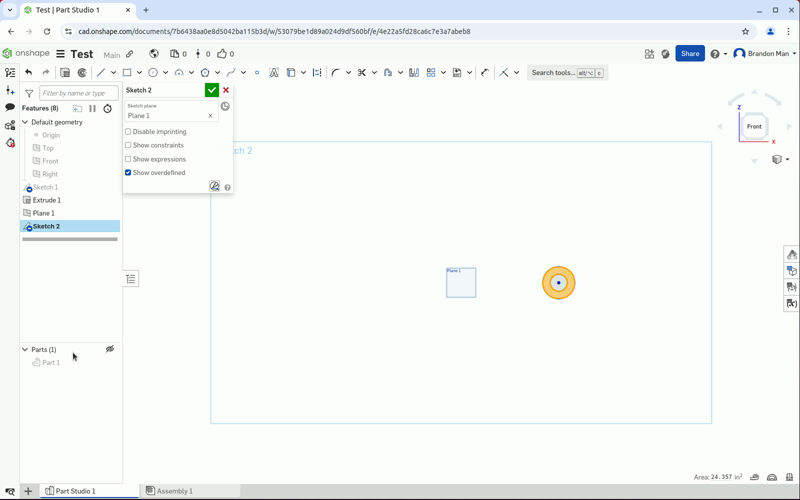
key(shift+e)
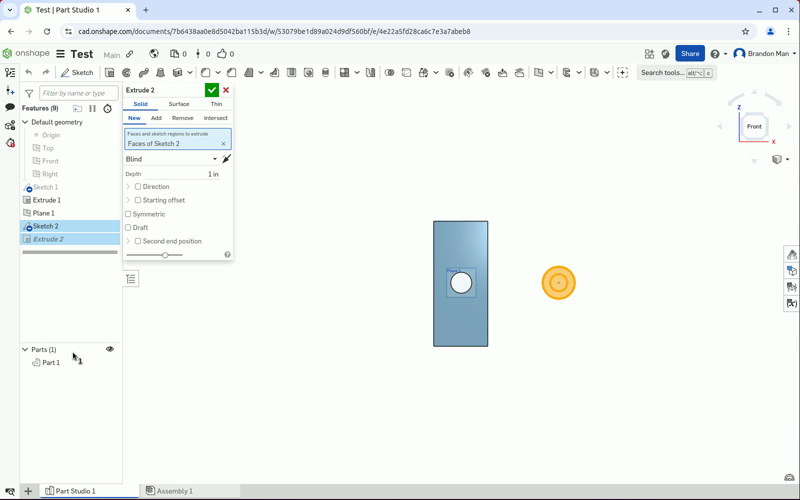
mouse_move(143, 106)
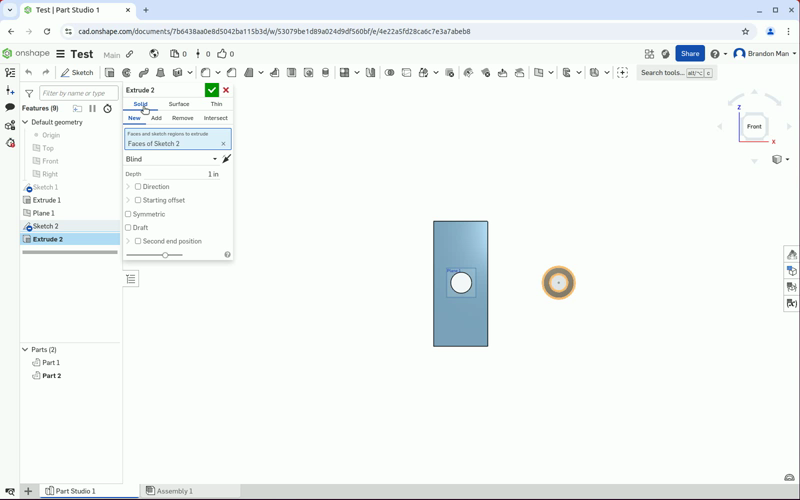
click(143, 106)
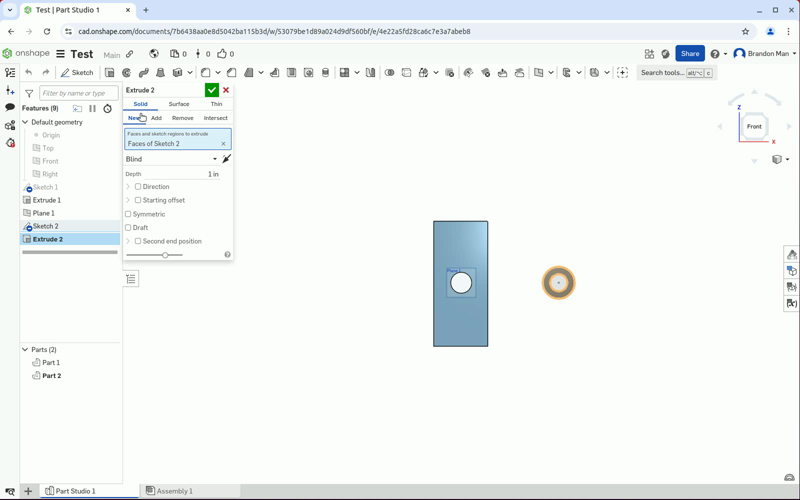
mouse_move(137, 120)
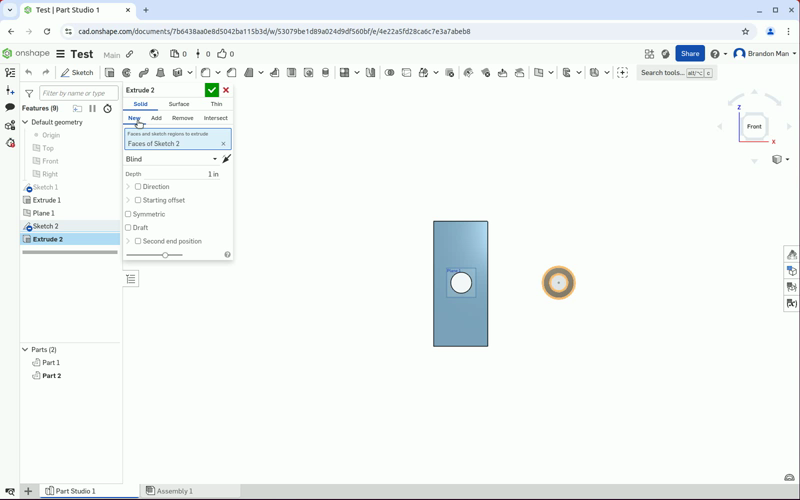
click(137, 120)
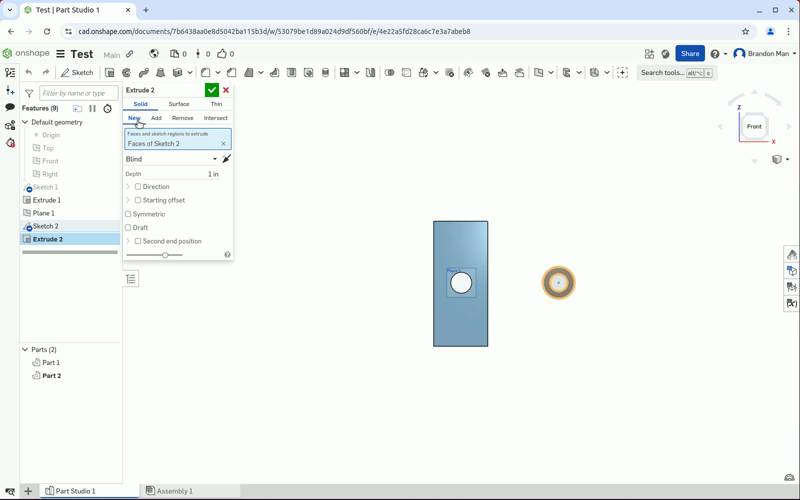
key(tab, 4)
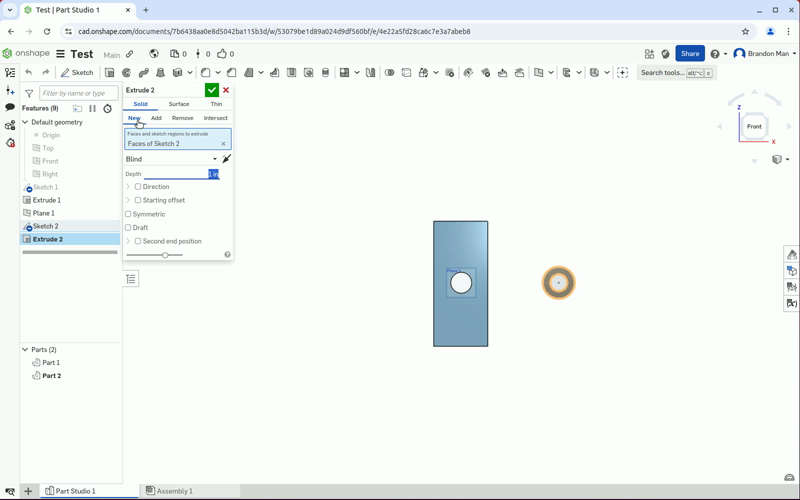
text(4.814)
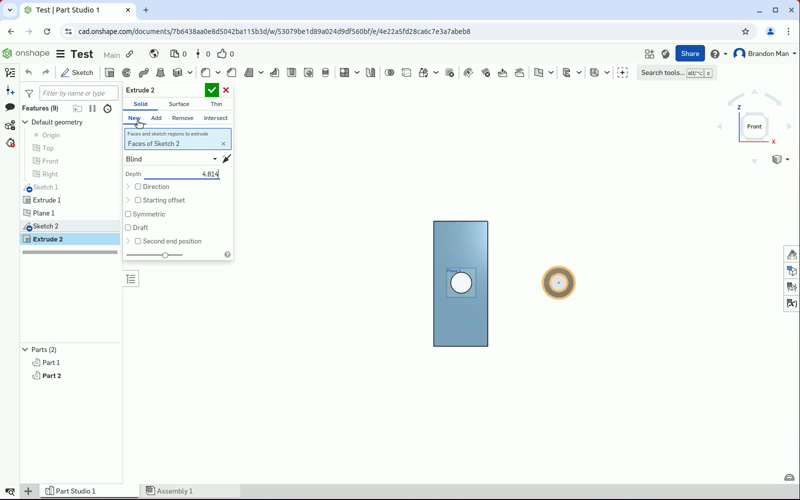
key(enter)
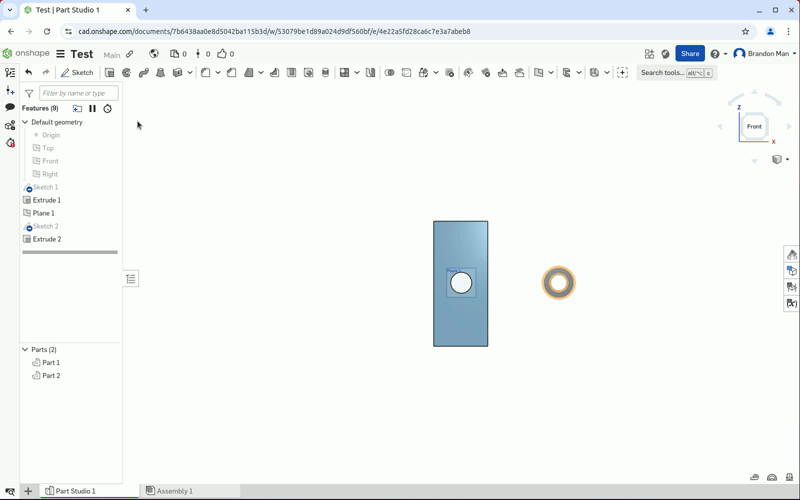
key(shift+h)
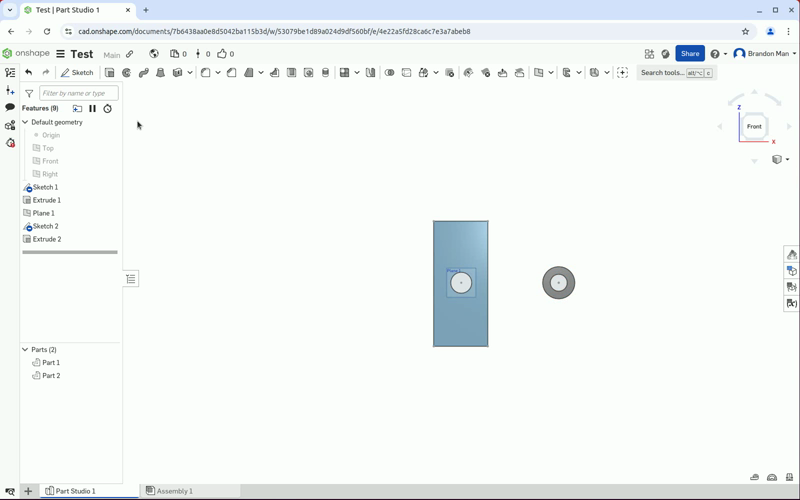
key(shift+h)
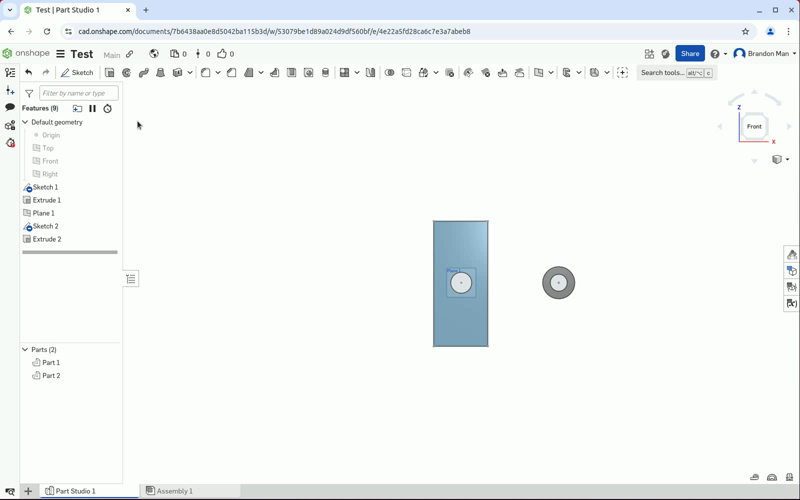
key(shift+7)
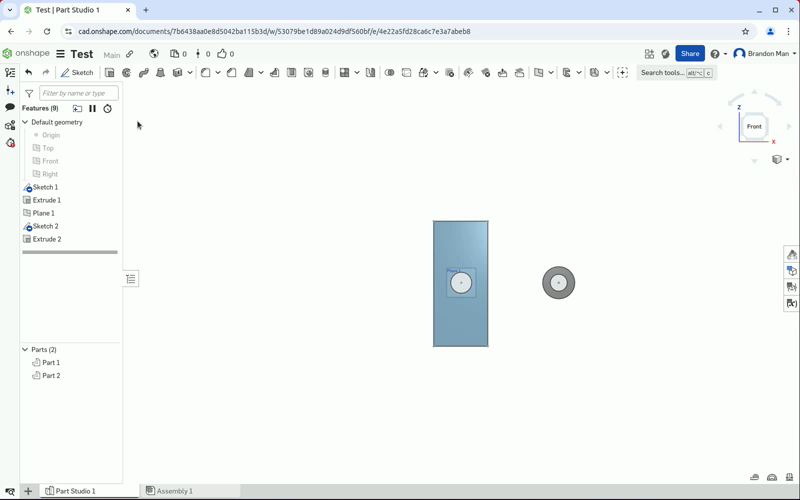
key(left, 2)
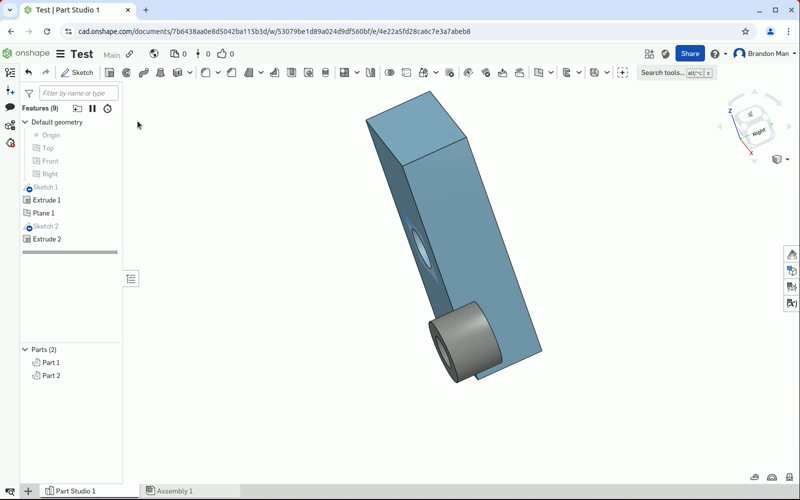
key(down, 2)
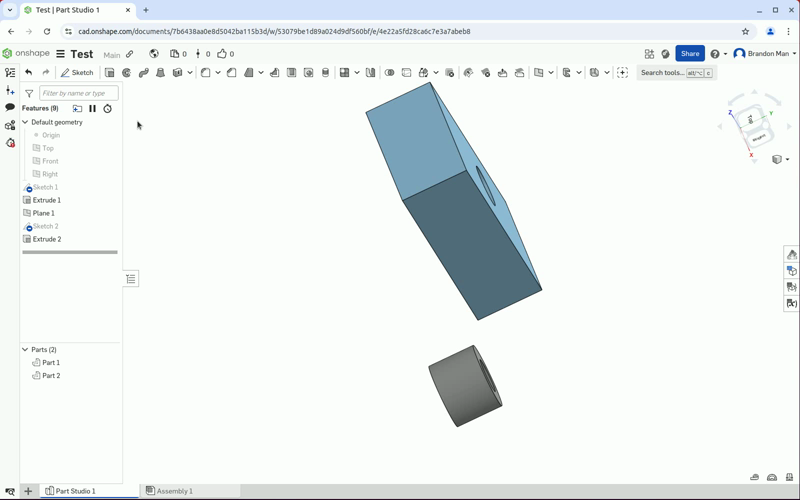
key(up, 2)
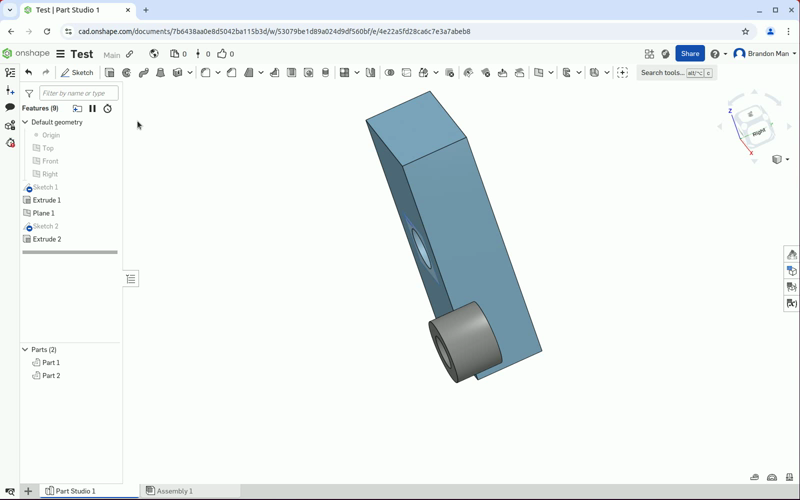
key(right, 2)
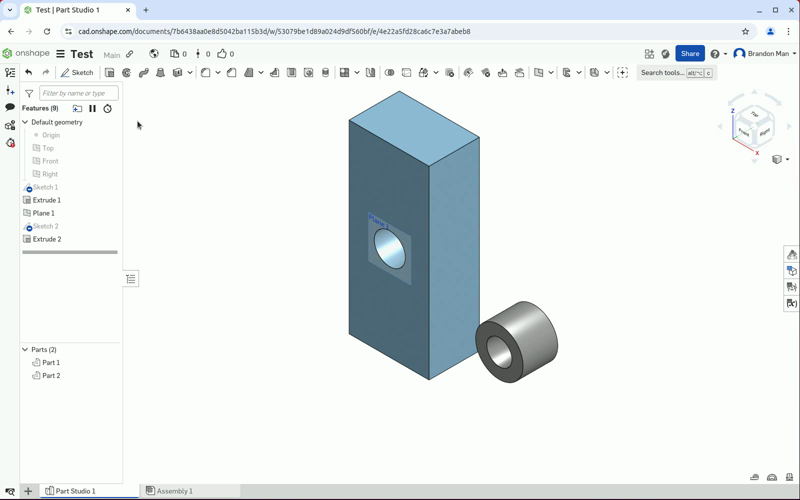
mouse_move(73, 189)
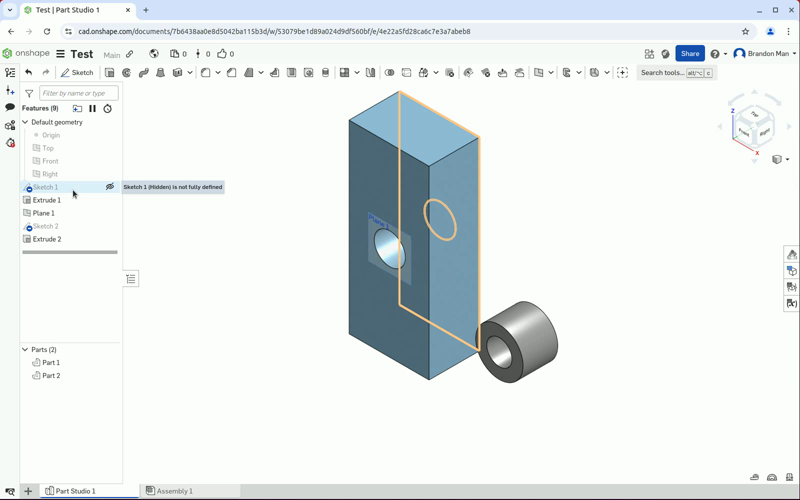
click(73, 189)